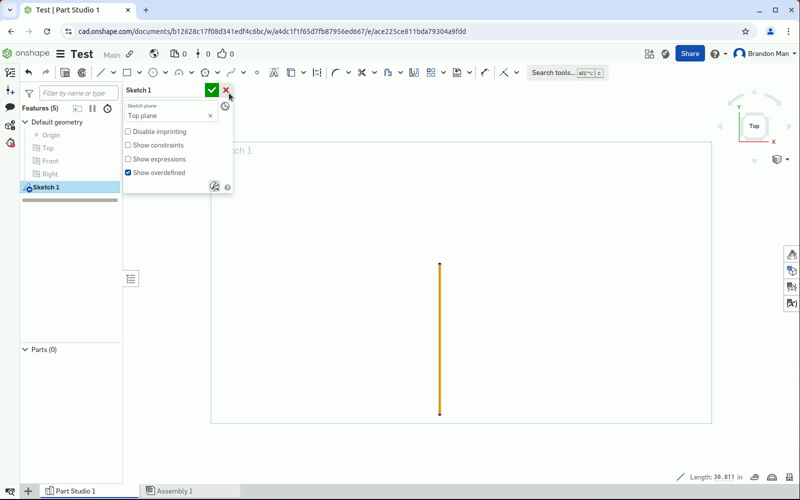
key(shift+h)
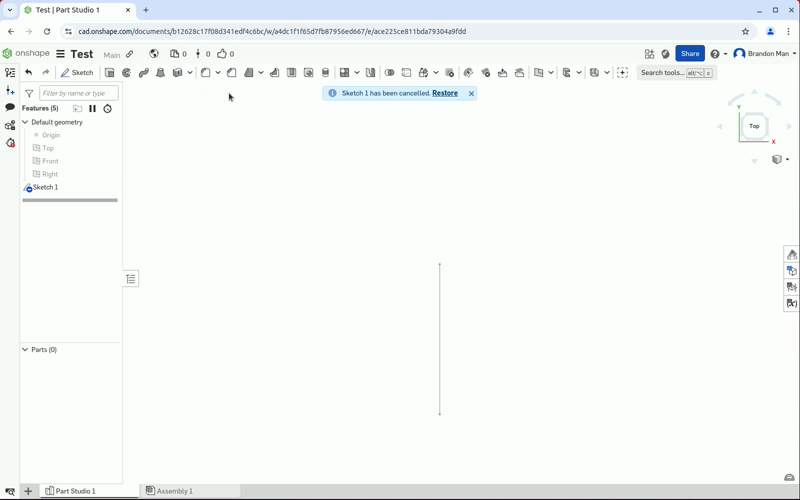
key(shift+s)
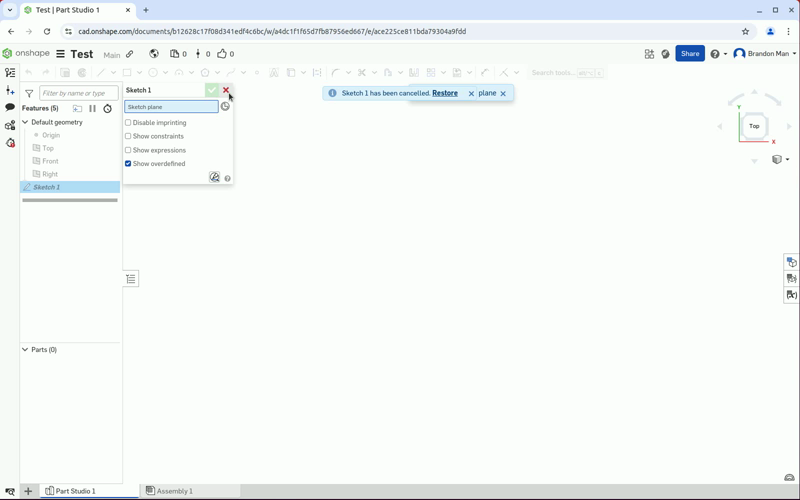
mouse_move(73, 150)
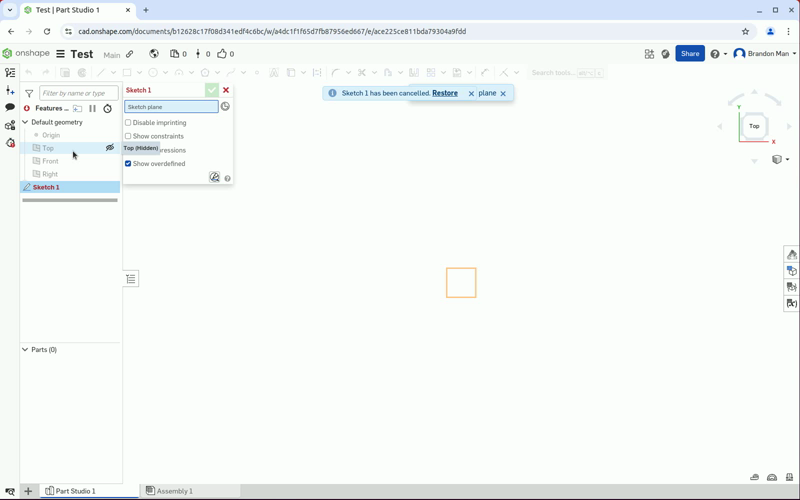
click(73, 150)
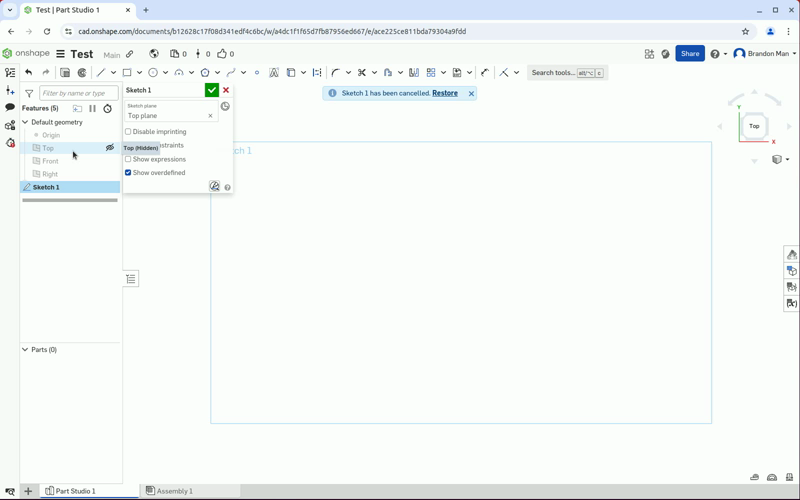
mouse_move(73, 352)
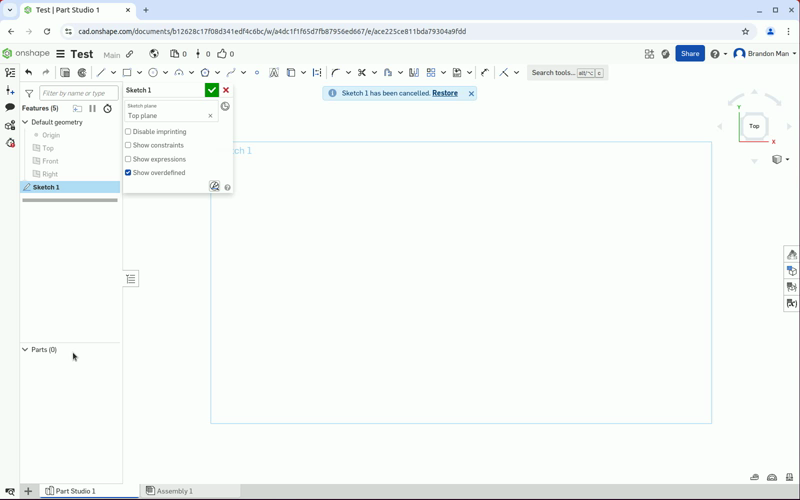
key(y)
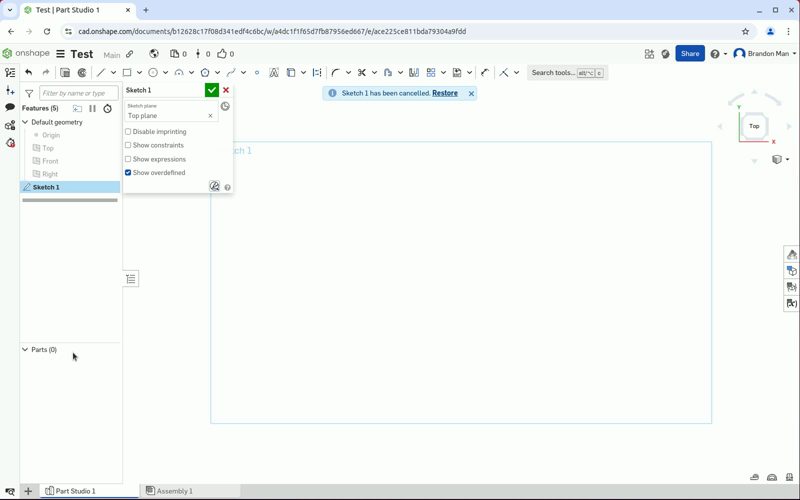
key(l)
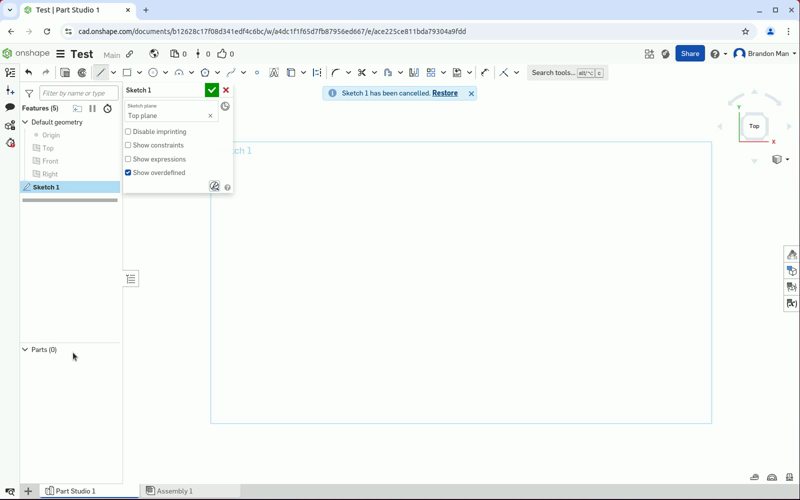
key_down(shift)
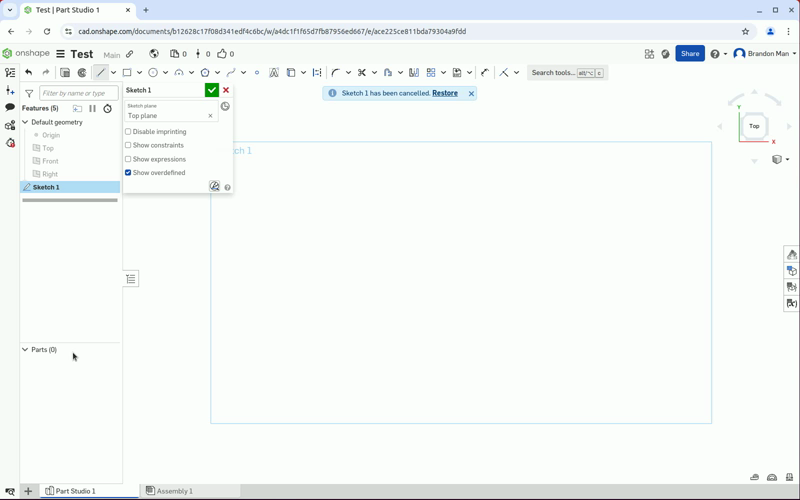
mouse_move(460, 282)
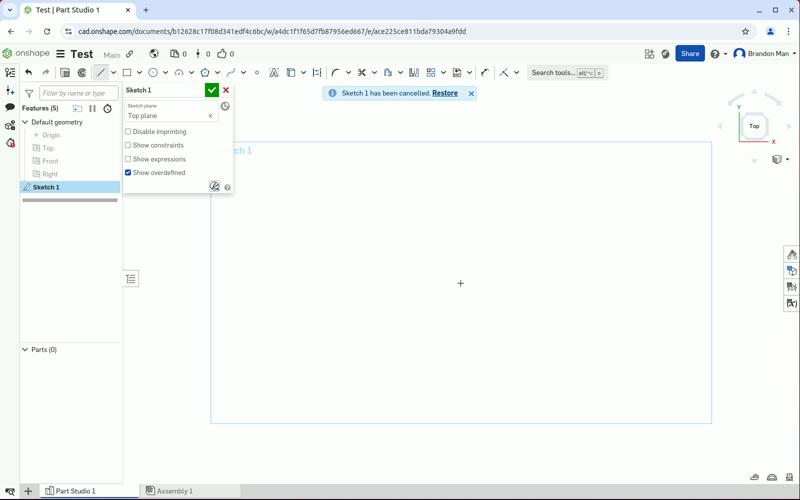
click(460, 282)
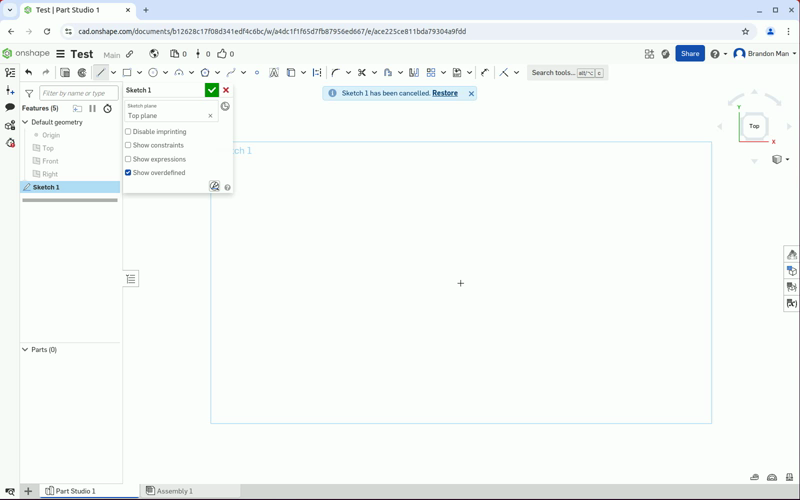
key_up(shift)
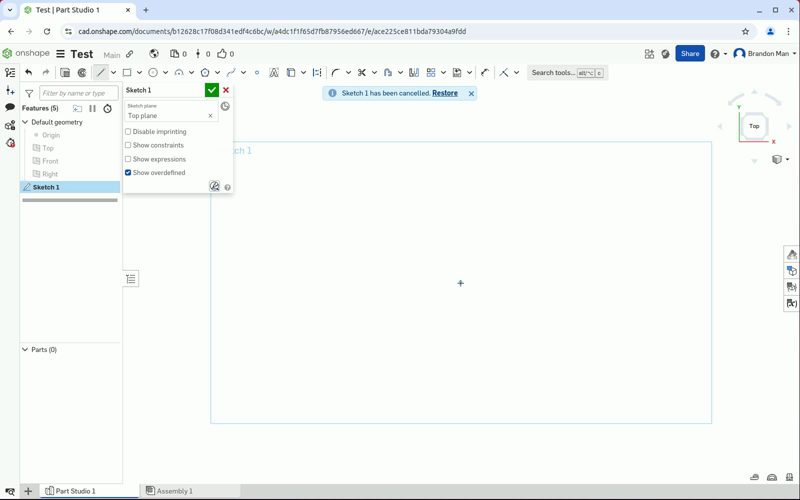
key_down(shift)
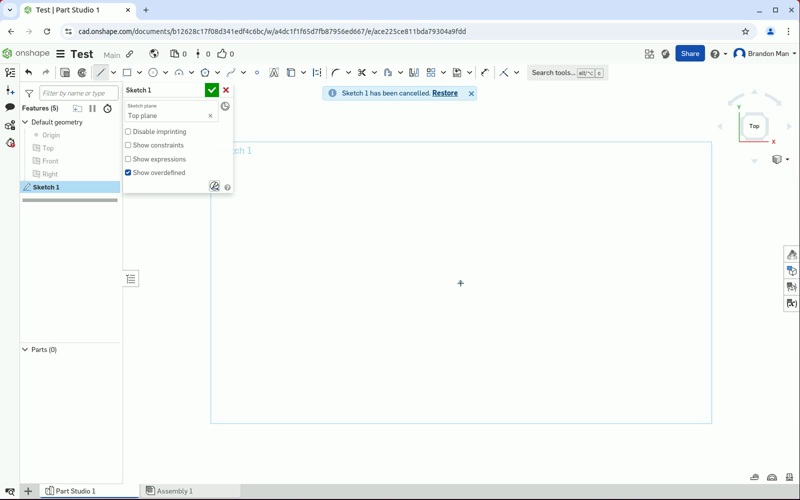
mouse_move(528, 282)
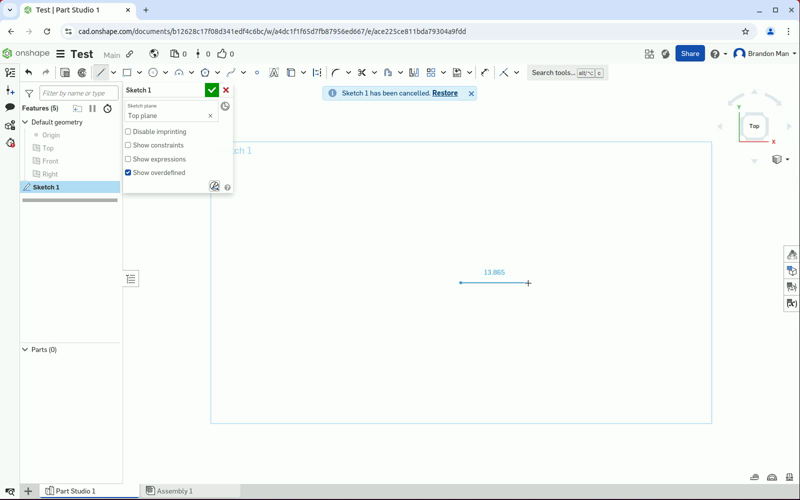
click(528, 282)
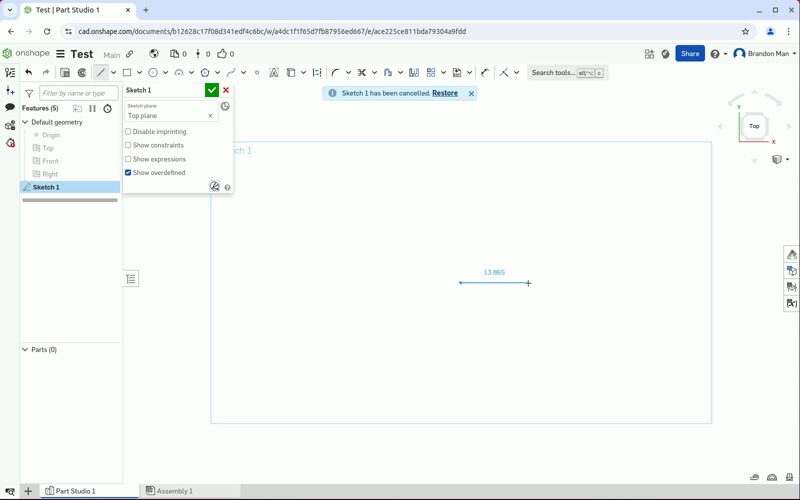
key_up(shift)
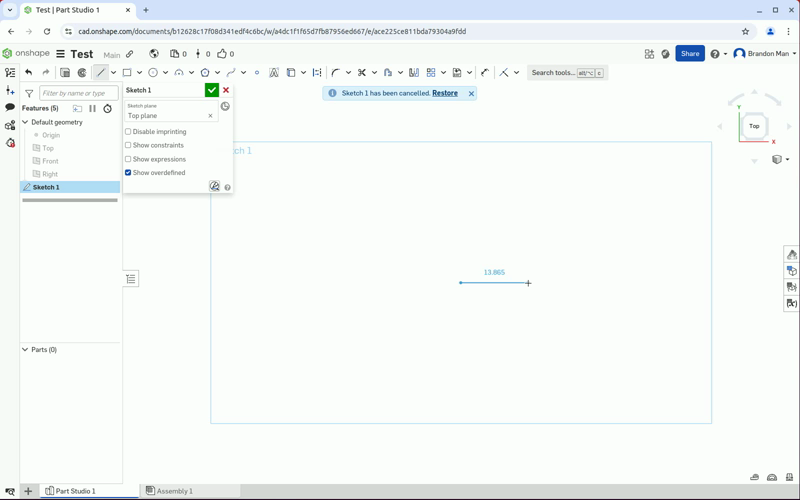
key_down(shift)
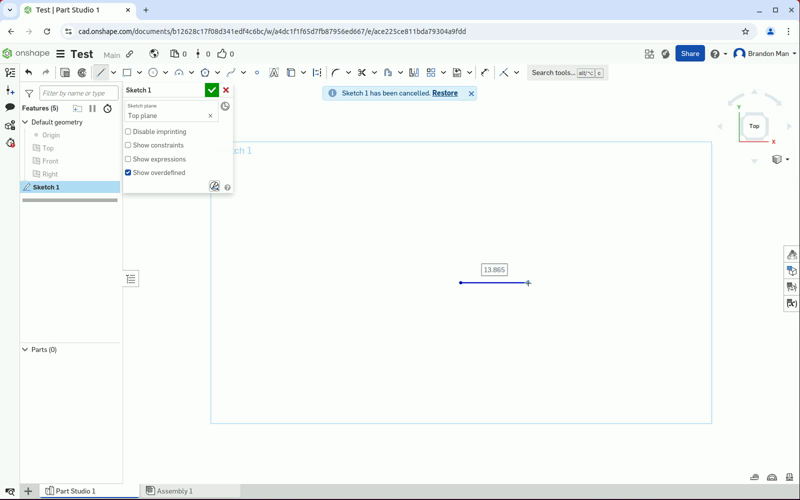
mouse_move(472, 170)
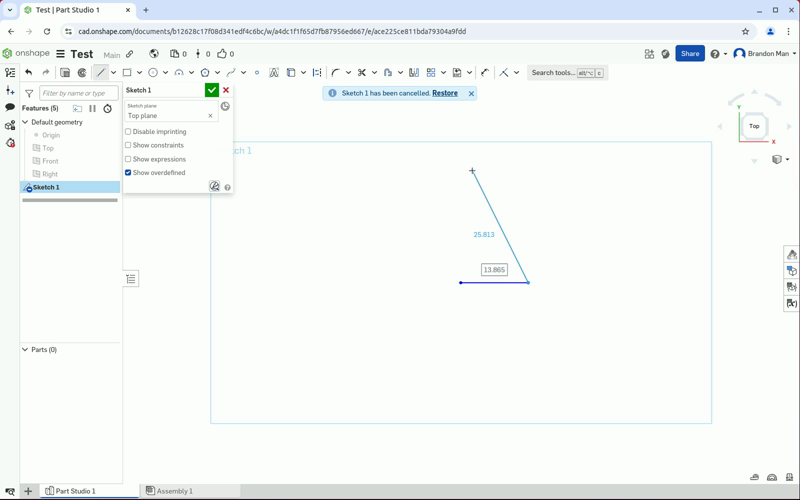
click(472, 170)
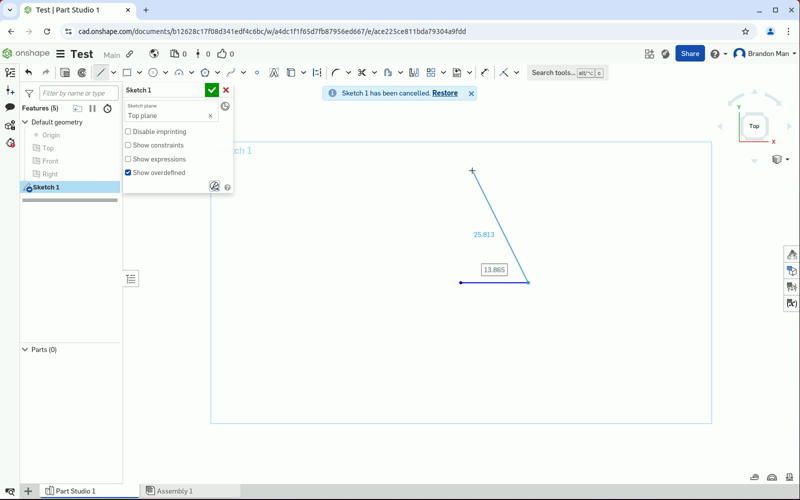
key_up(shift)
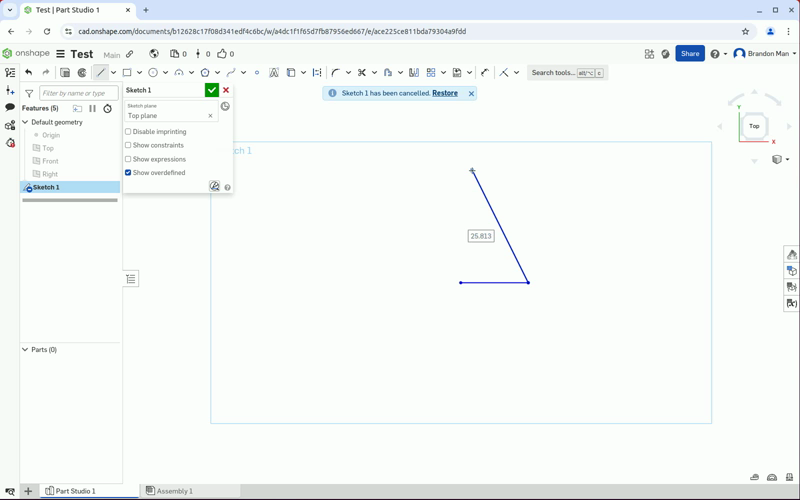
key_down(shift)
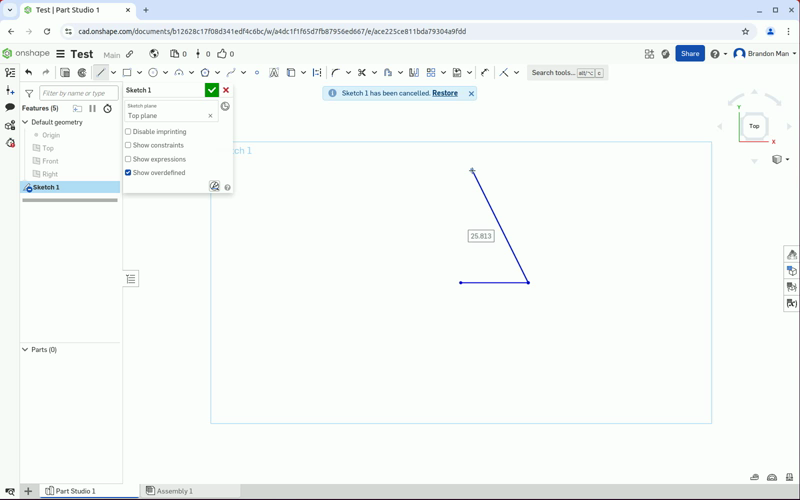
mouse_move(502, 170)
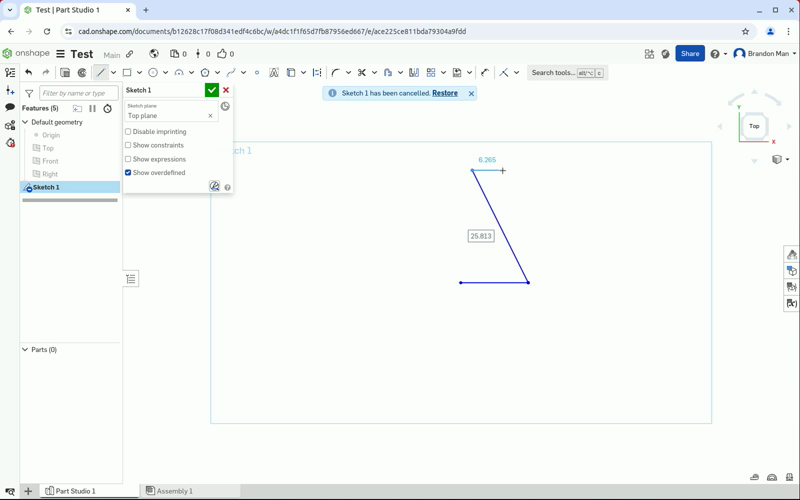
mouse_move(460, 170)
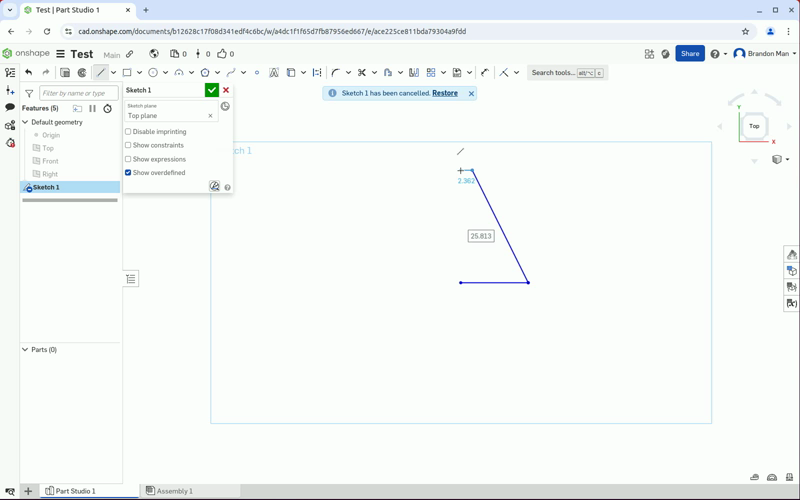
click(460, 170)
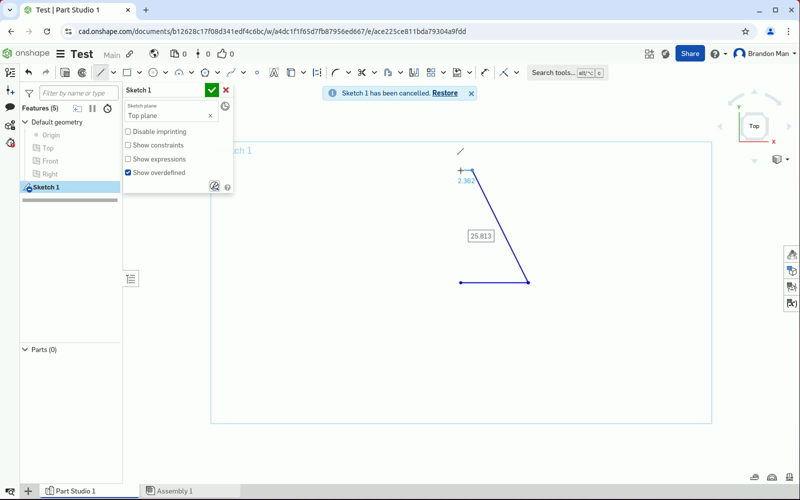
key_up(shift)
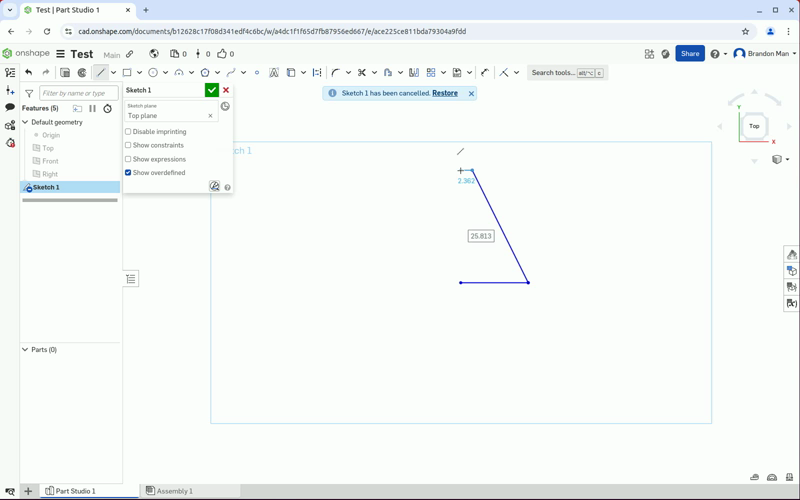
key_down(shift)
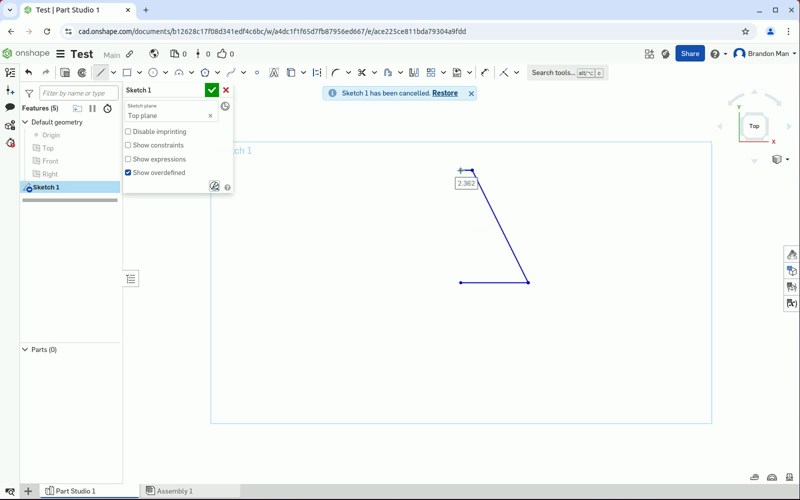
mouse_move(460, 282)
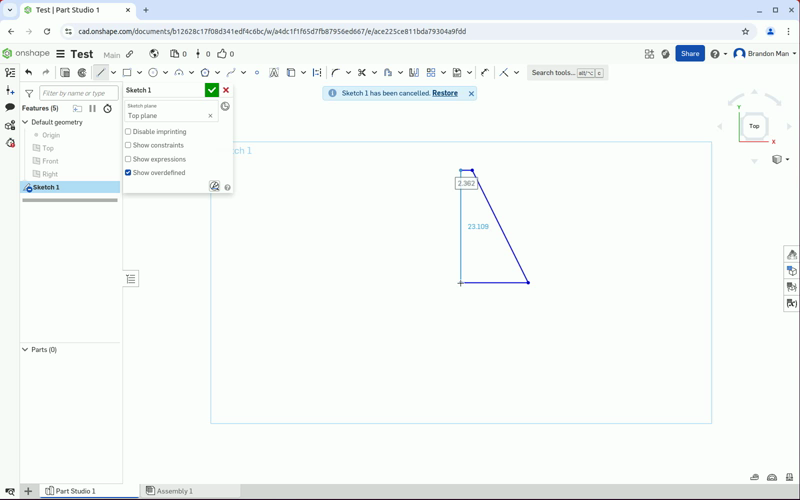
key_up(shift)
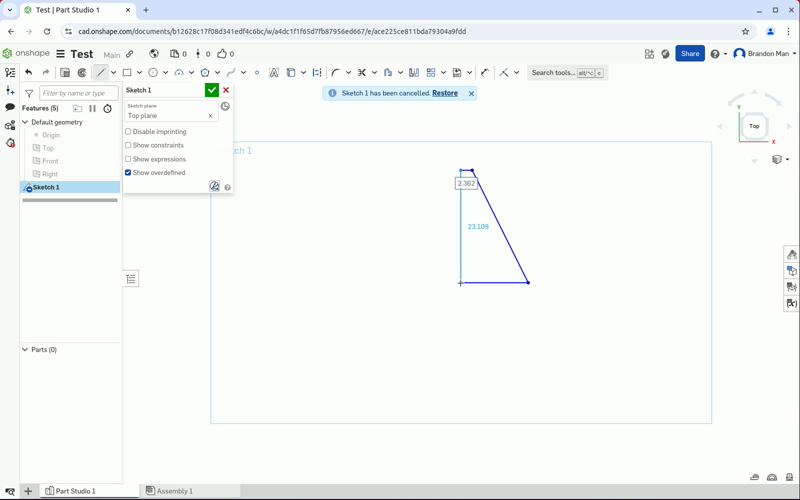
click(460, 282)
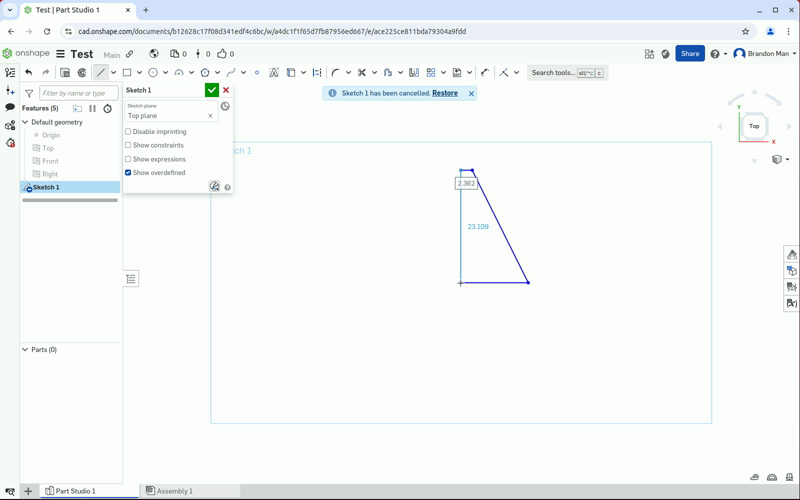
key(esc)
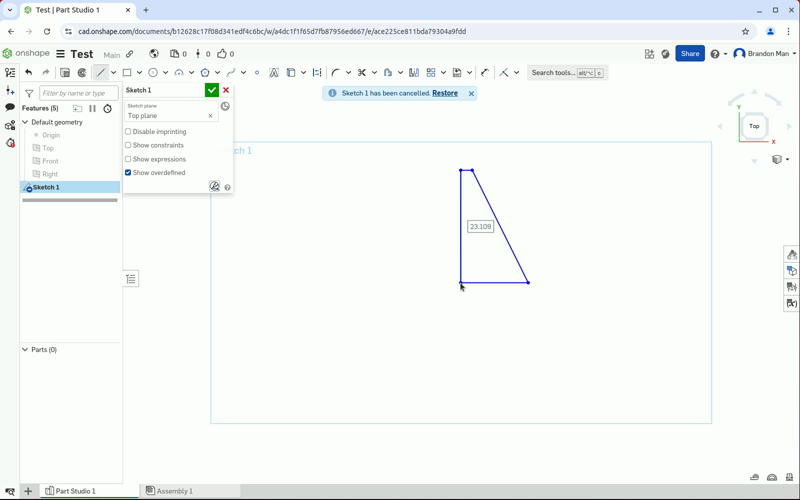
key(l)
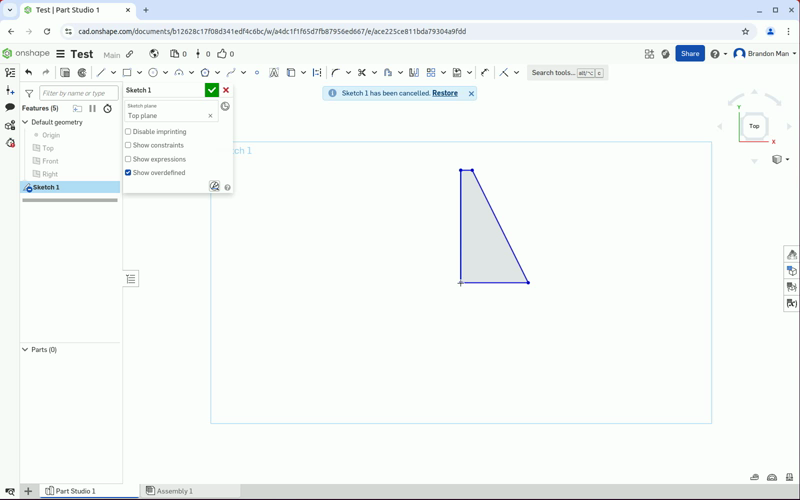
key_down(shift)
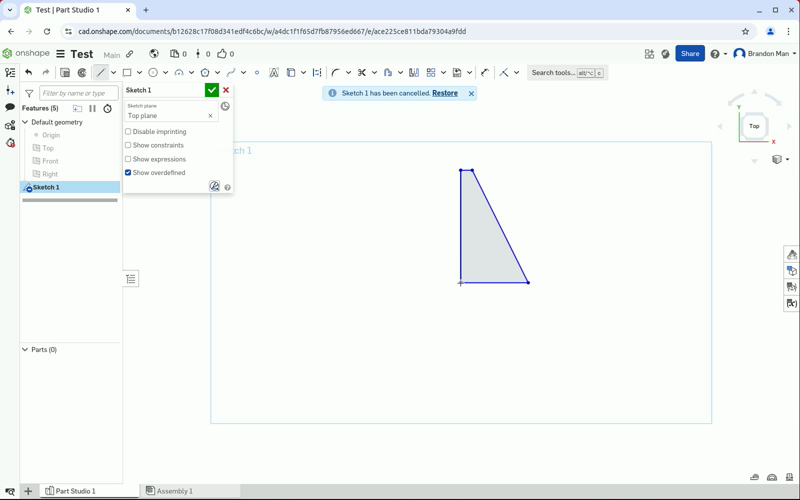
mouse_move(472, 271)
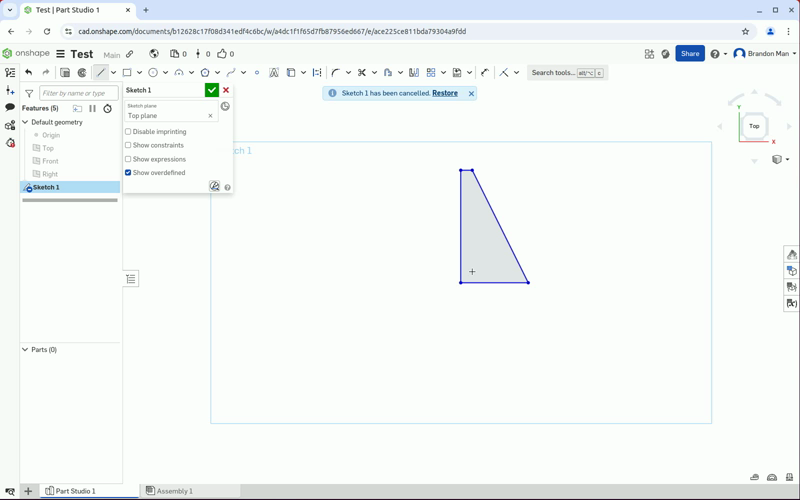
click(472, 271)
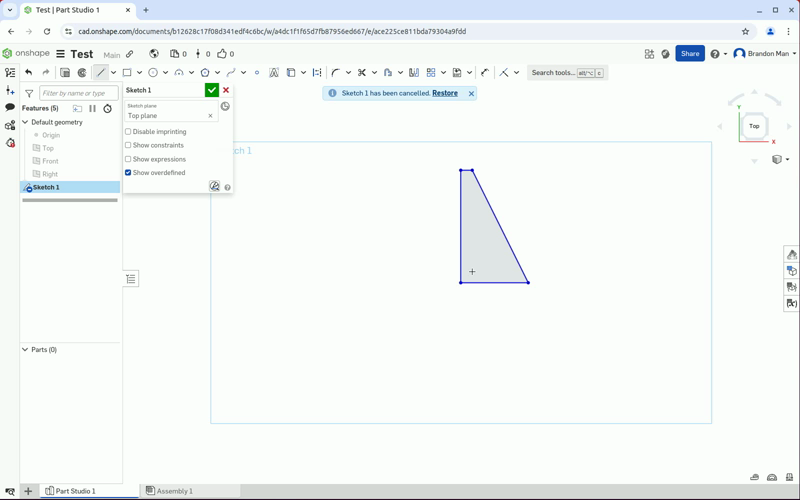
key_up(shift)
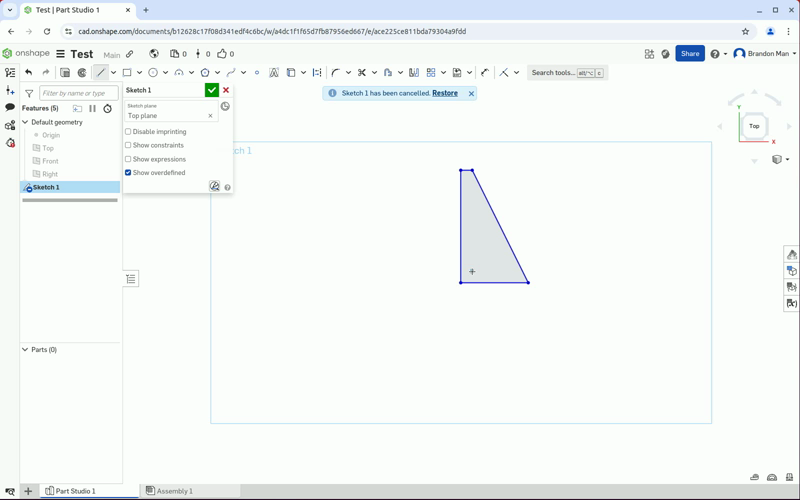
key_down(shift)
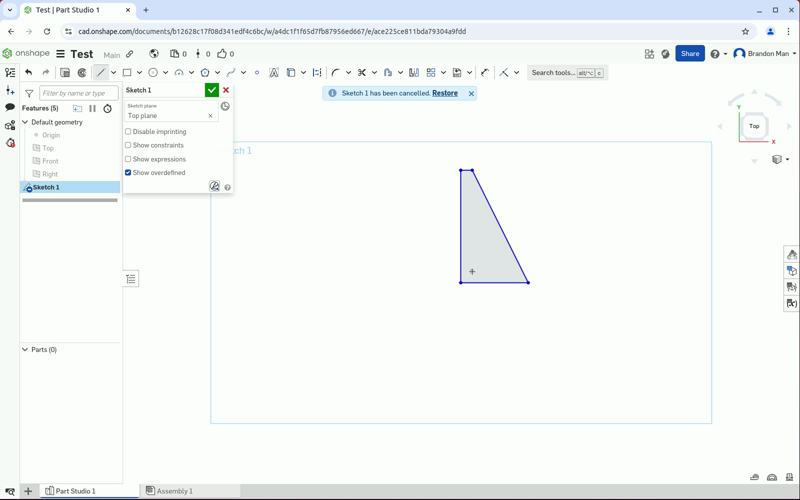
mouse_move(502, 271)
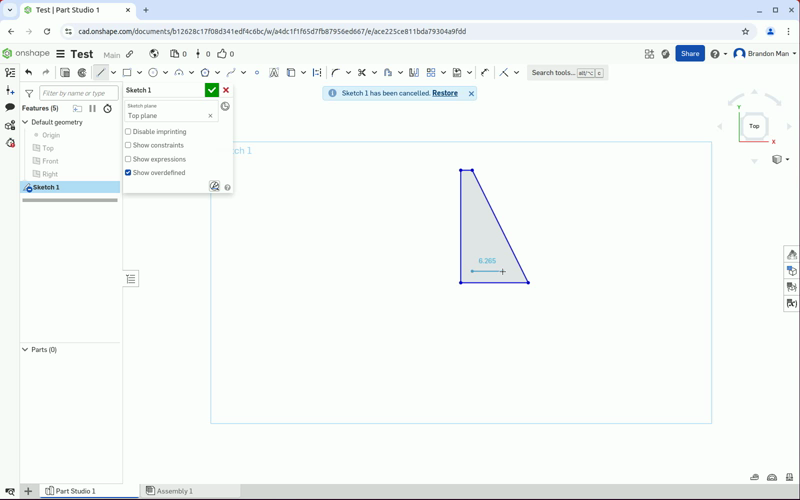
mouse_move(510, 271)
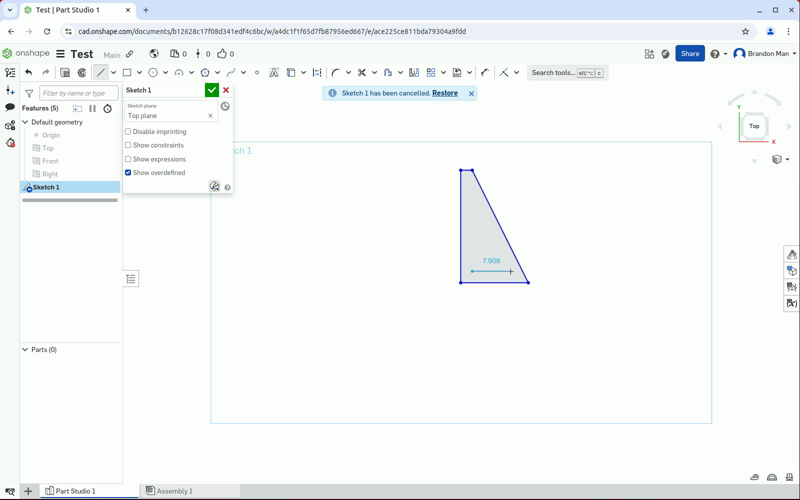
click(510, 271)
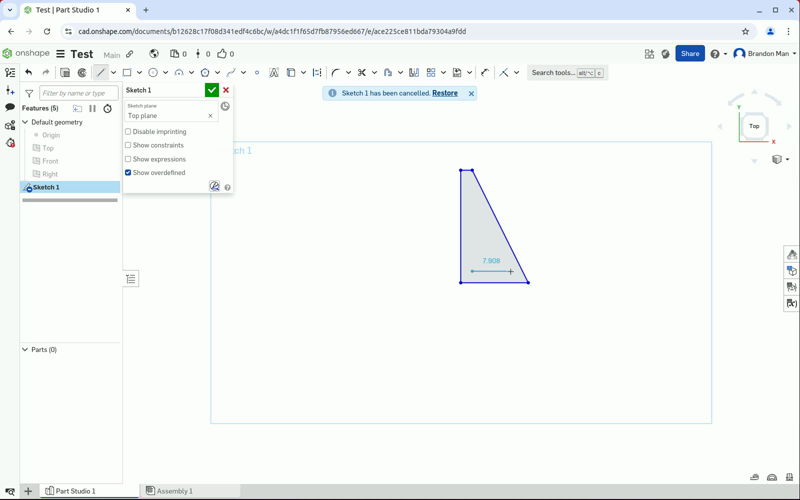
key_up(shift)
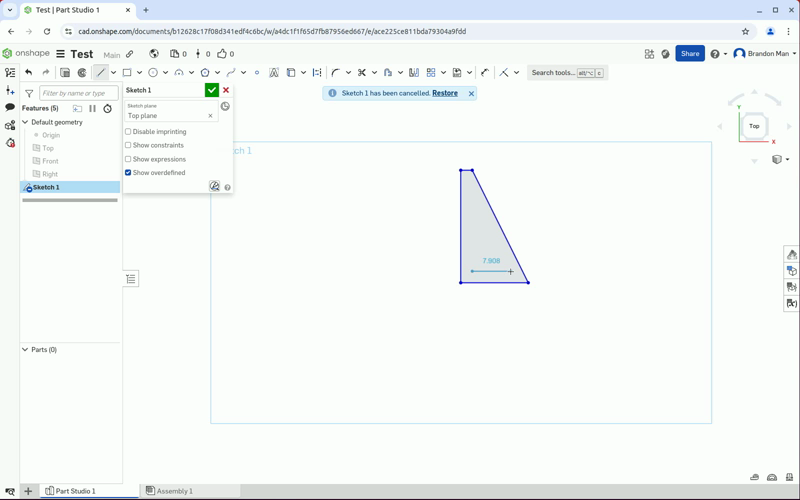
key_down(shift)
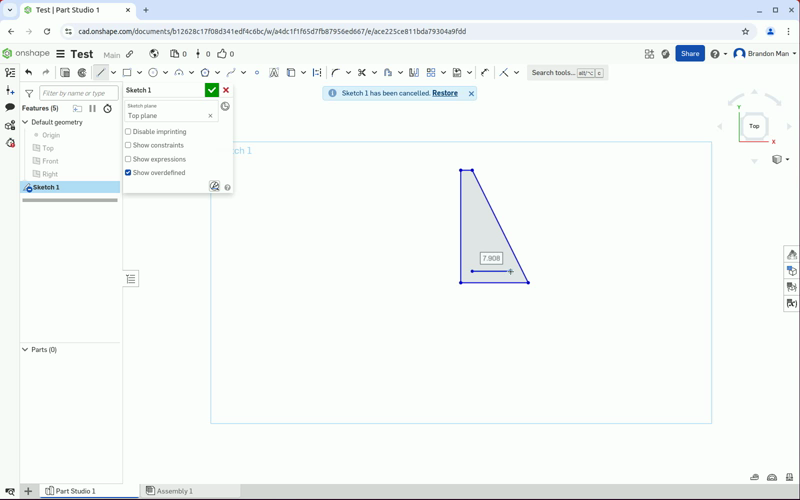
mouse_move(472, 195)
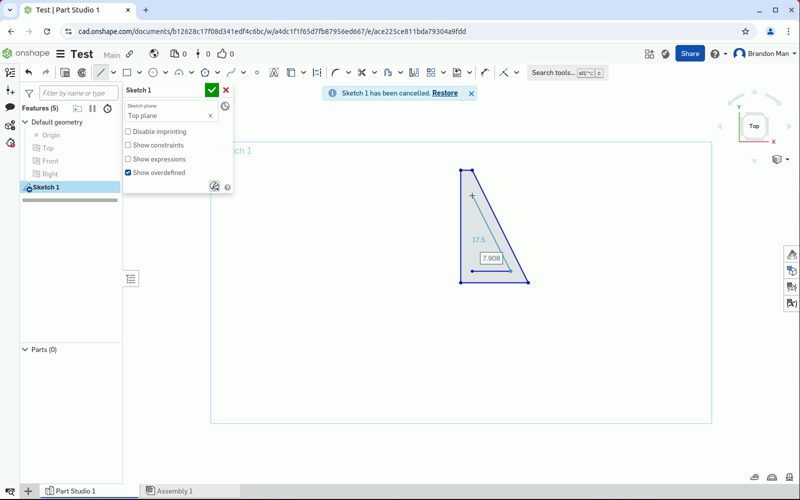
click(472, 195)
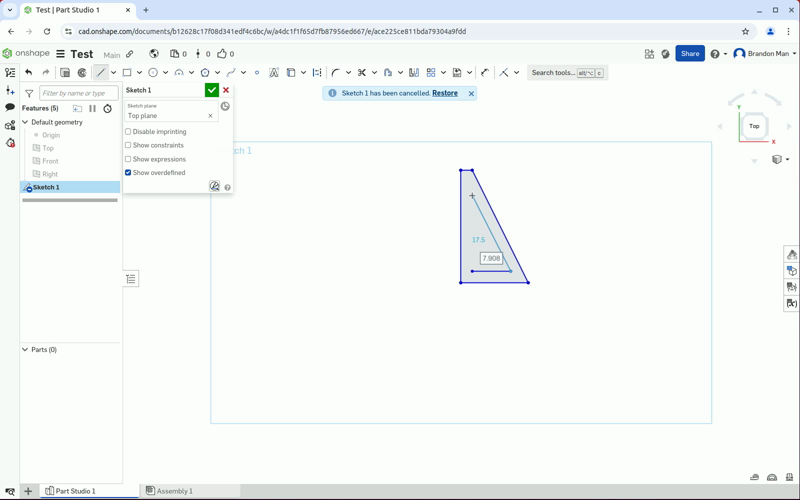
key_up(shift)
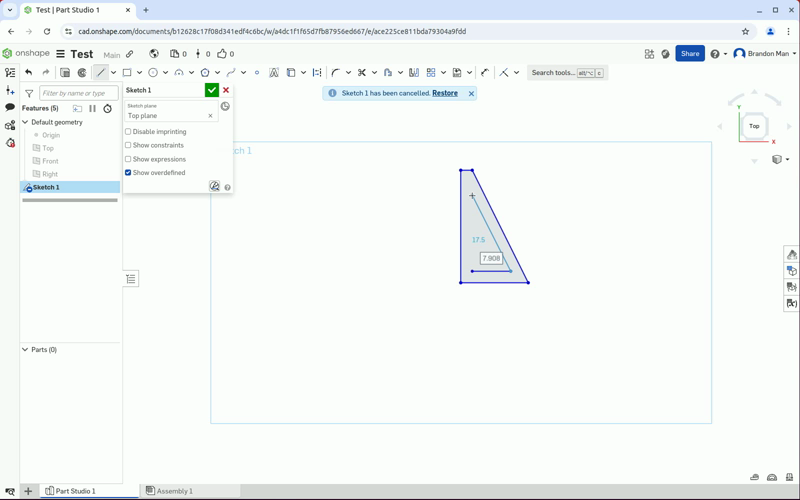
key_down(shift)
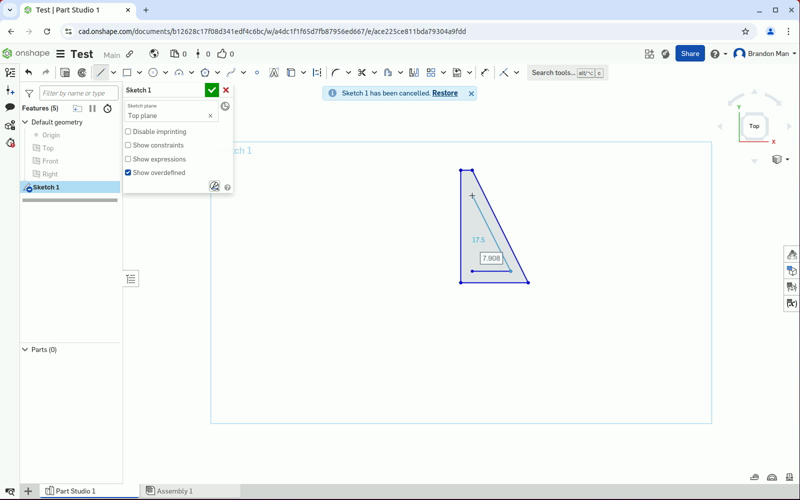
mouse_move(472, 271)
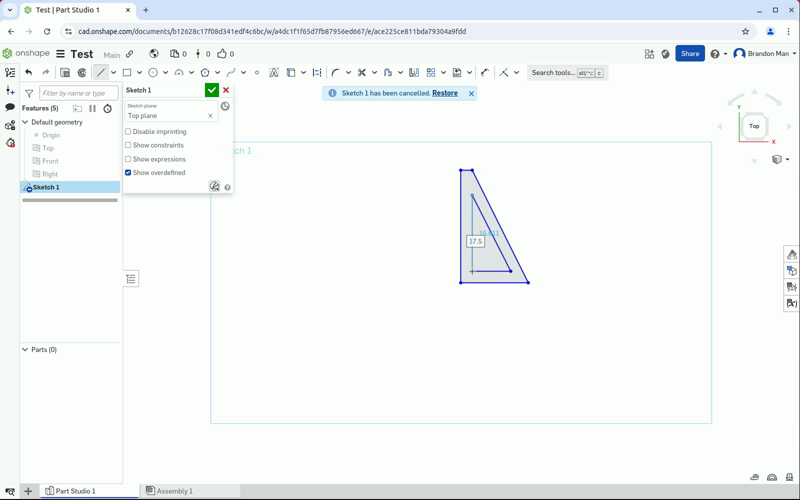
key_up(shift)
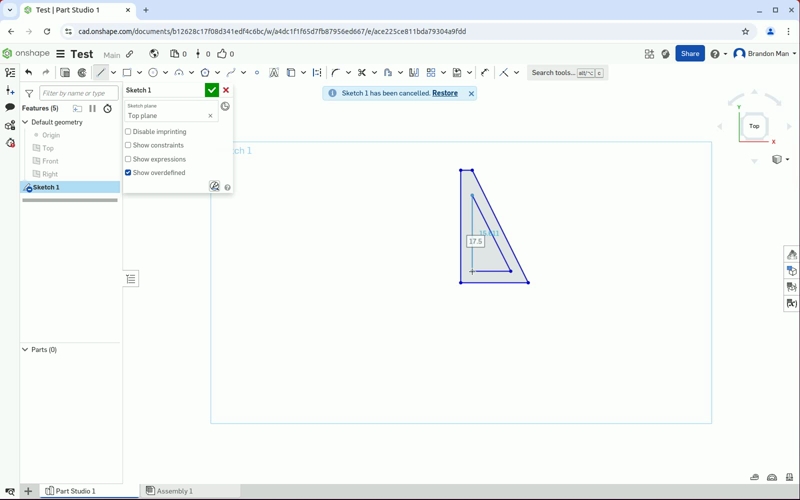
click(472, 271)
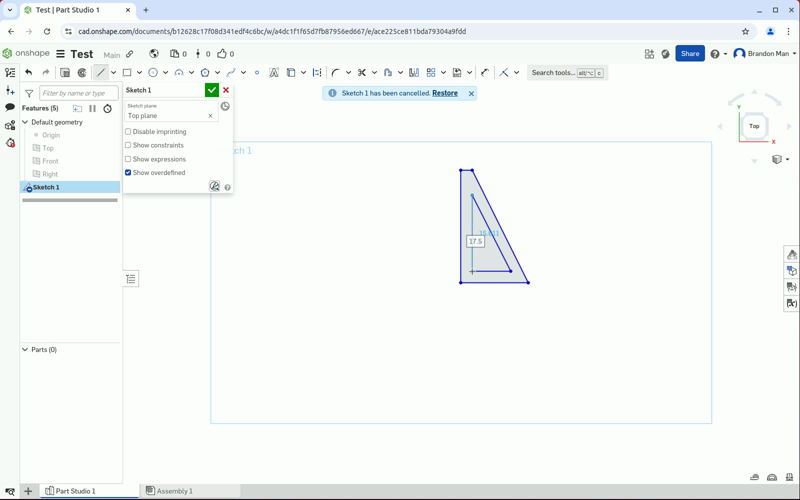
key(esc)
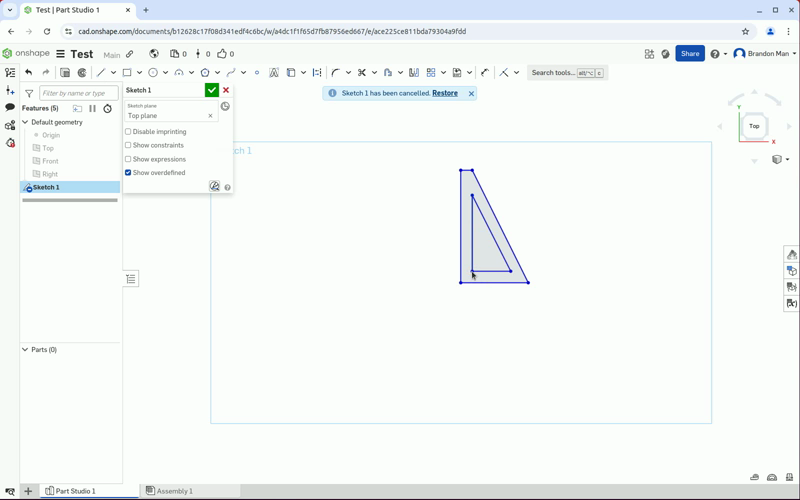
mouse_move(486, 205)
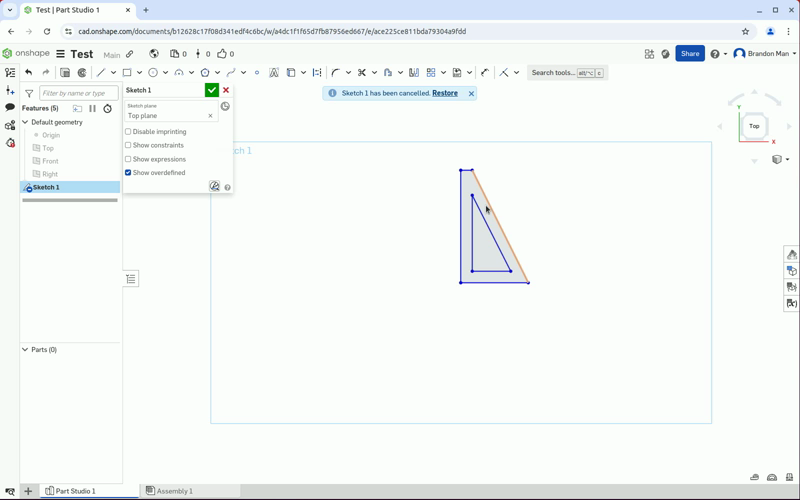
click(486, 205)
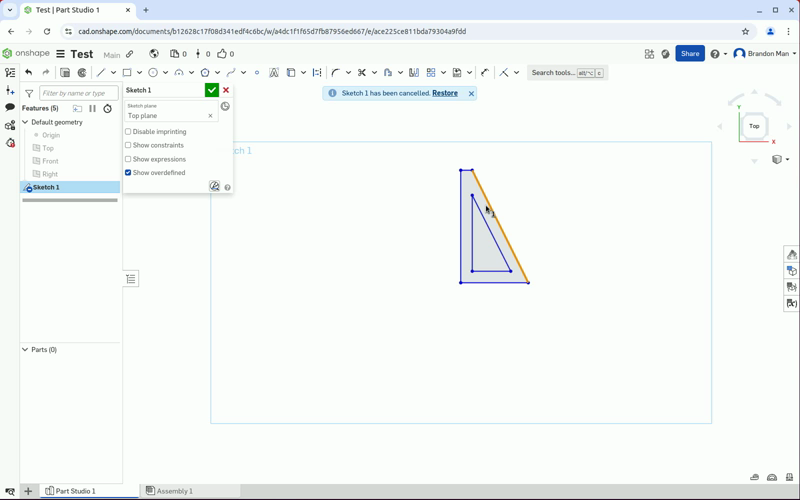
mouse_move(73, 352)
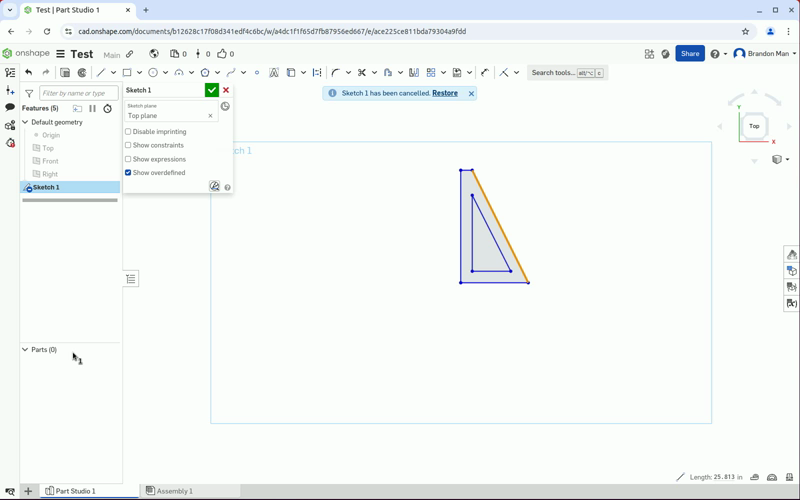
key(shift+y)
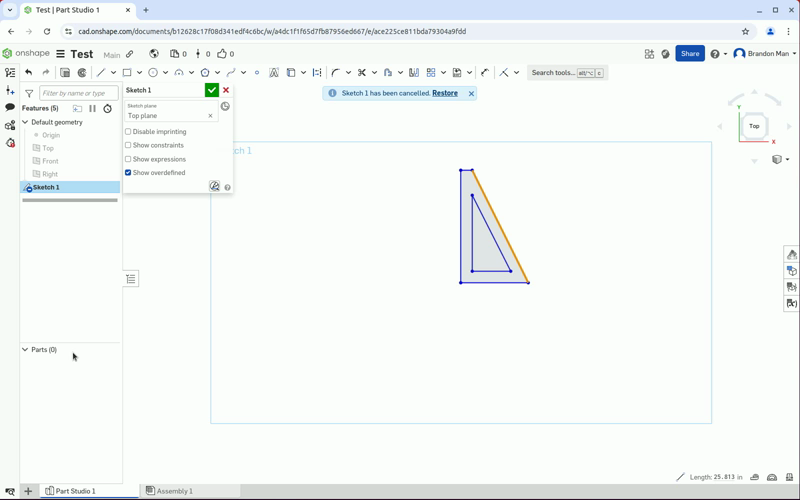
key(shift+e)
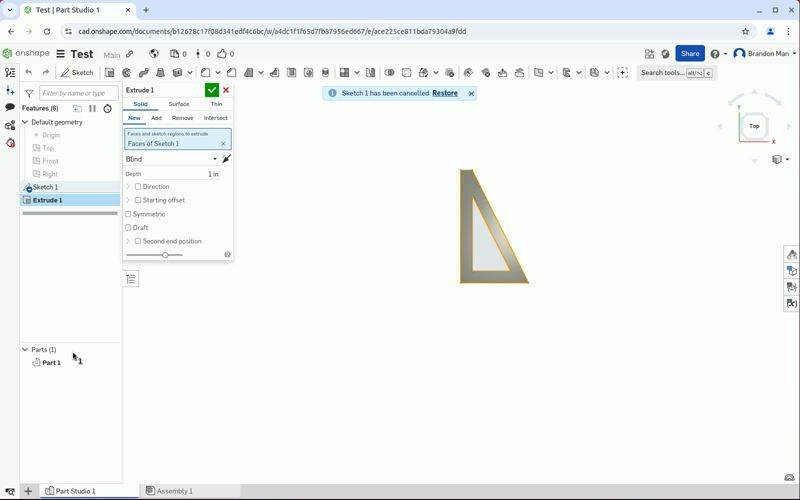
mouse_move(143, 106)
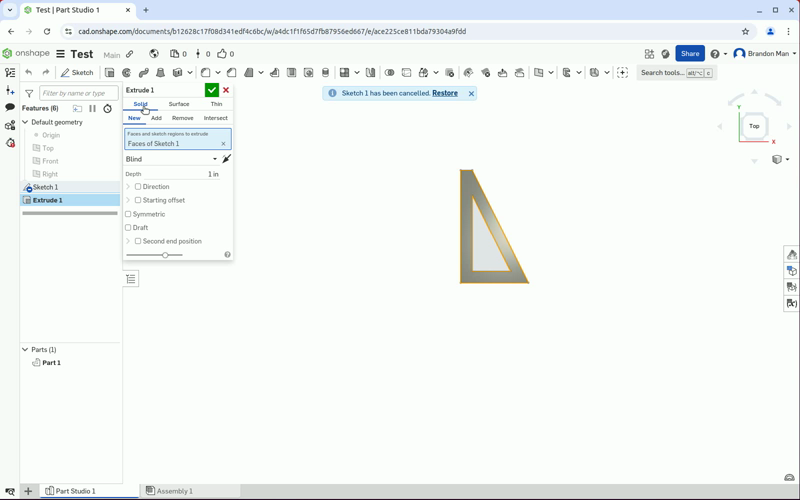
click(143, 106)
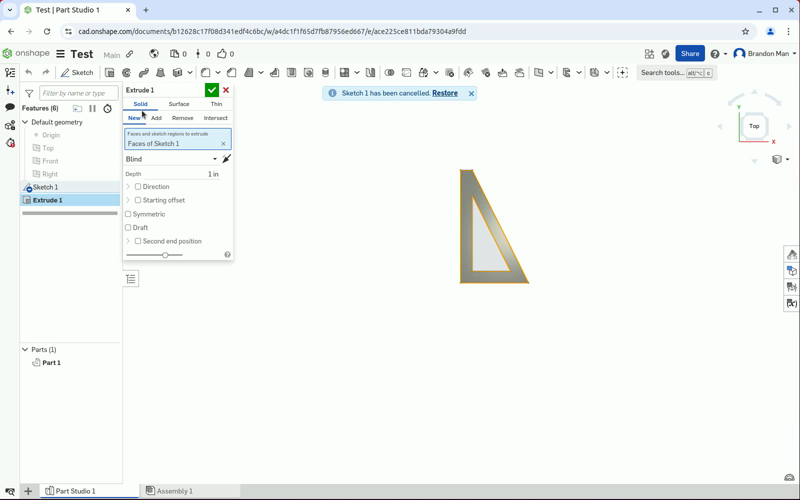
mouse_move(137, 120)
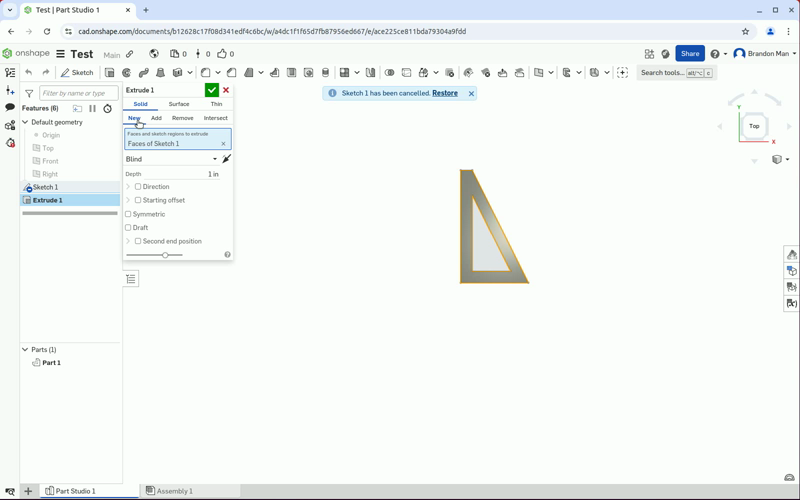
click(137, 120)
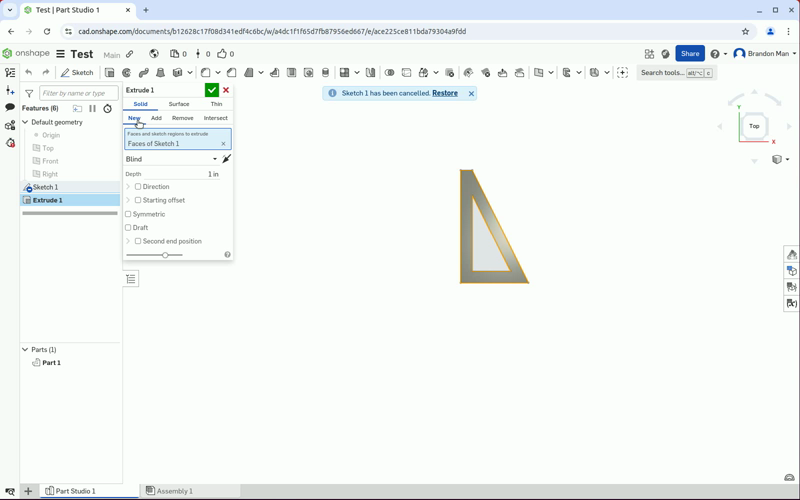
key(tab, 4)
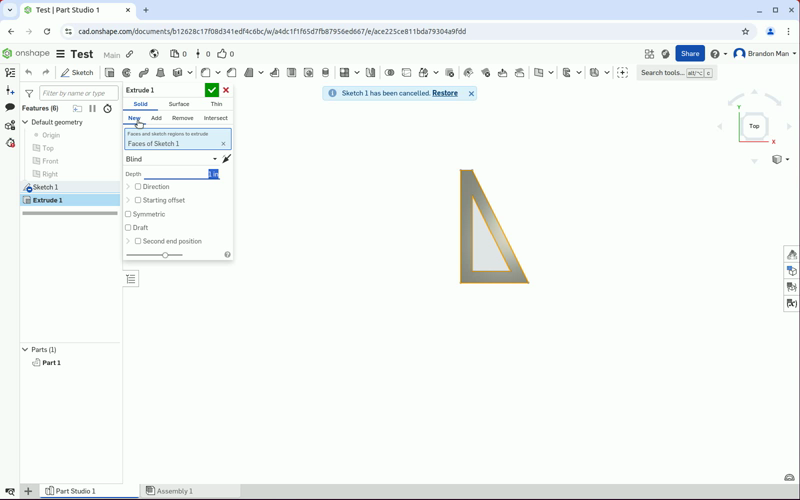
text(0.241)
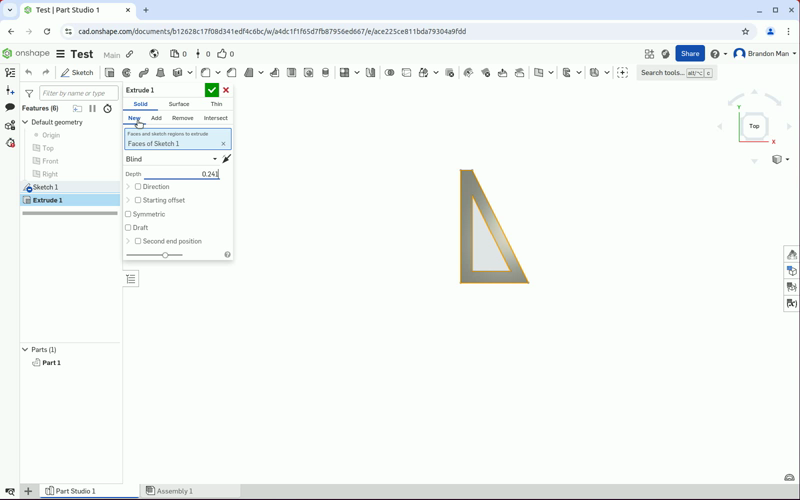
key(enter)
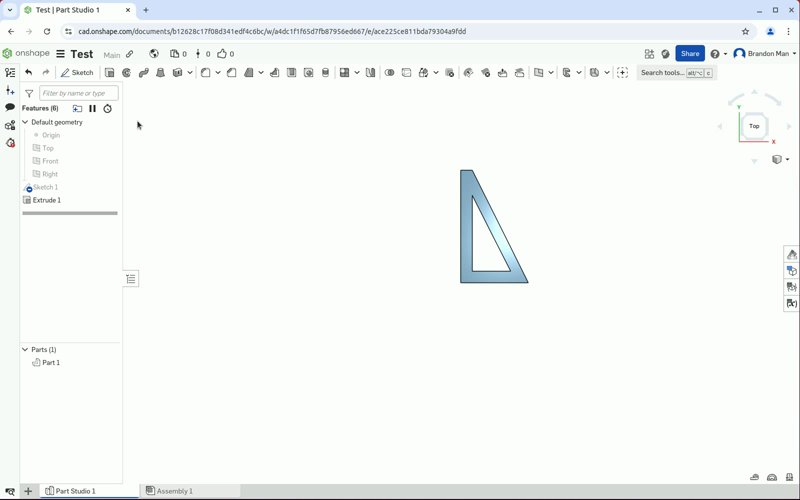
key(shift+h)
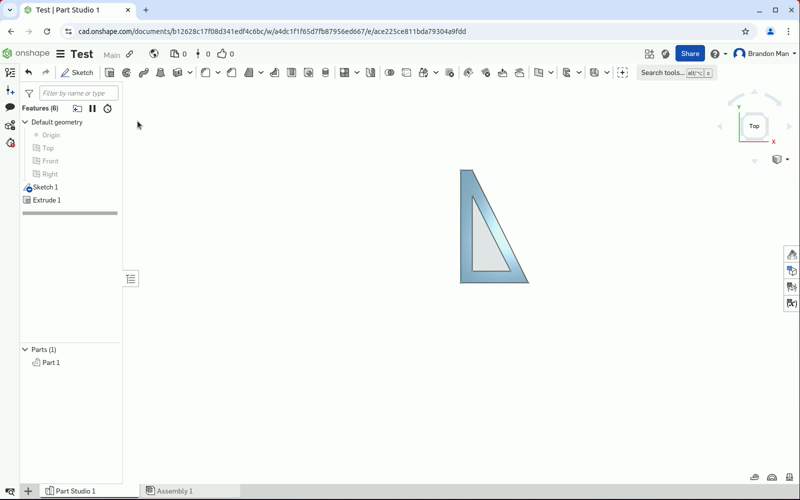
key(shift+h)
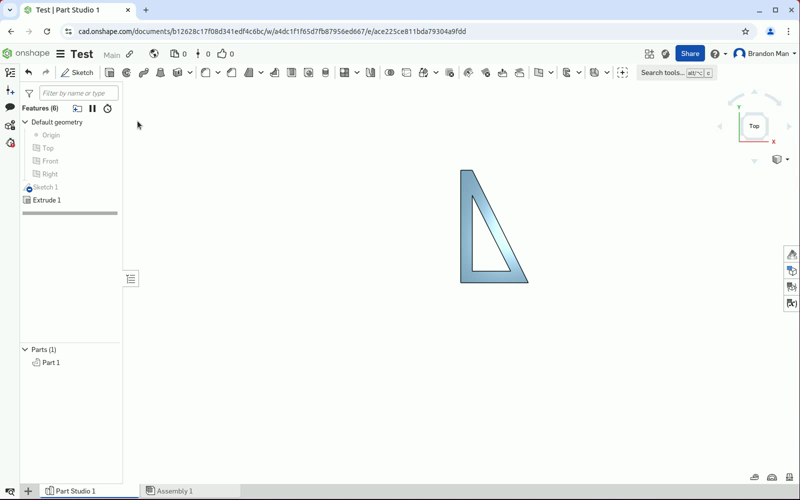
mouse_move(73, 189)
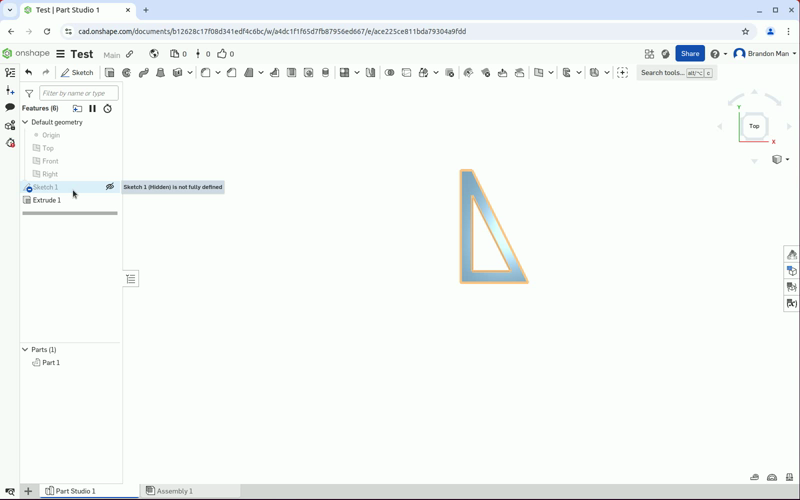
click(73, 189)
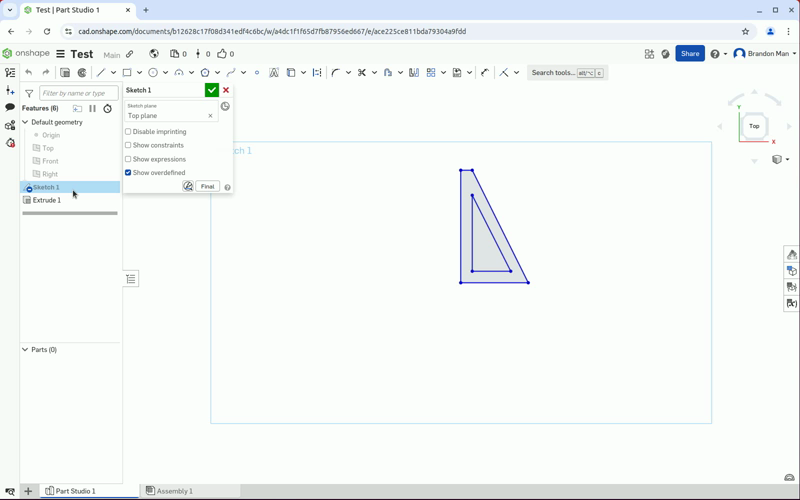
mouse_move(229, 92)
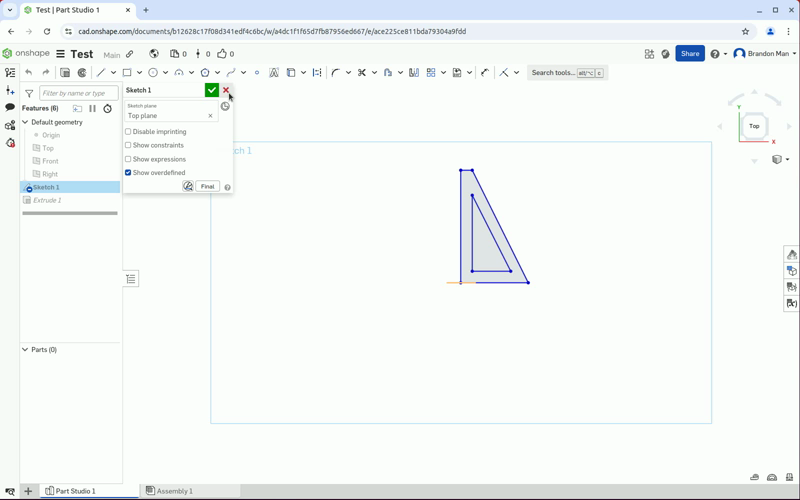
click(229, 92)
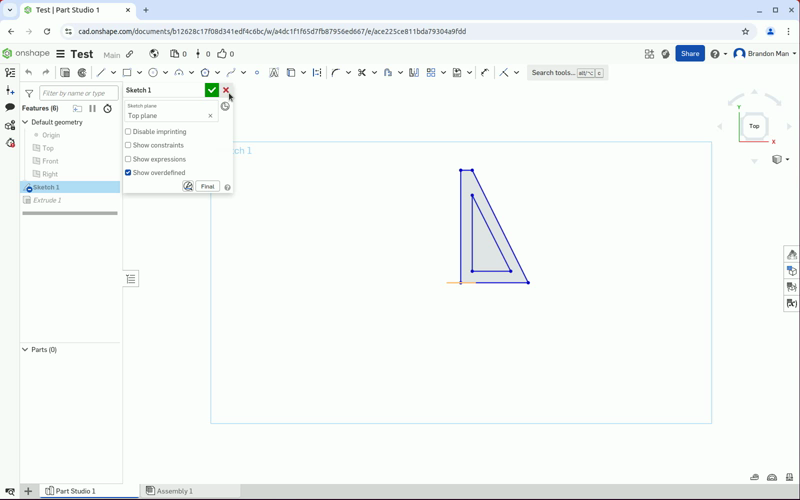
key(shift+s)
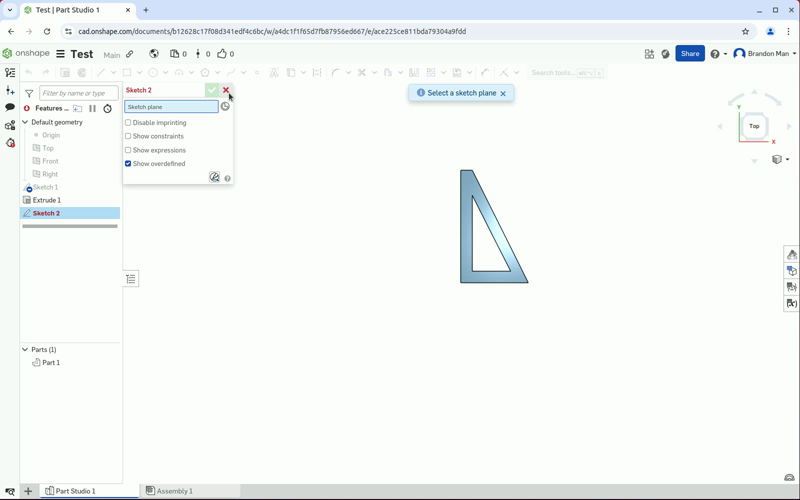
mouse_move(73, 150)
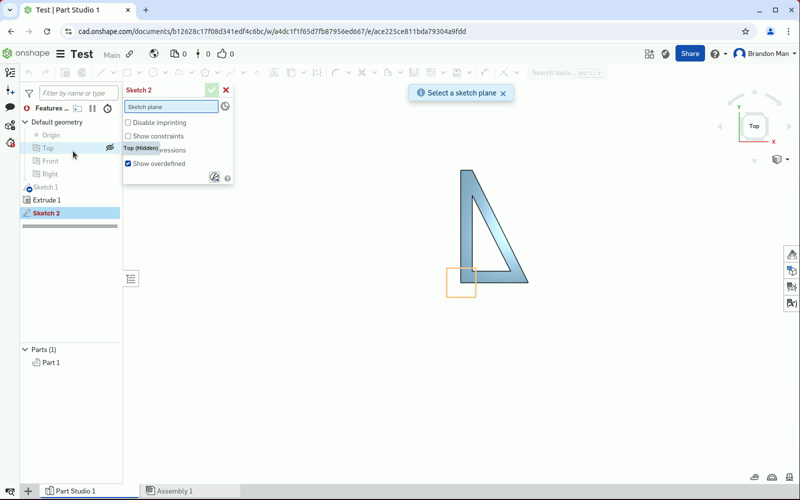
click(73, 150)
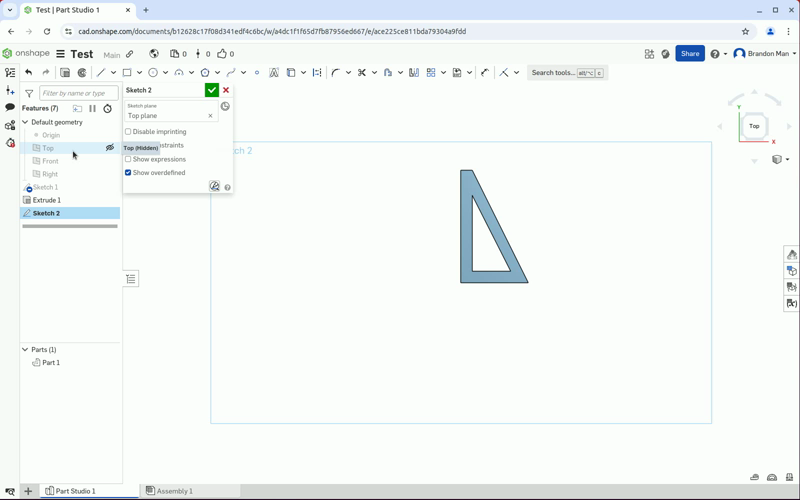
mouse_move(73, 352)
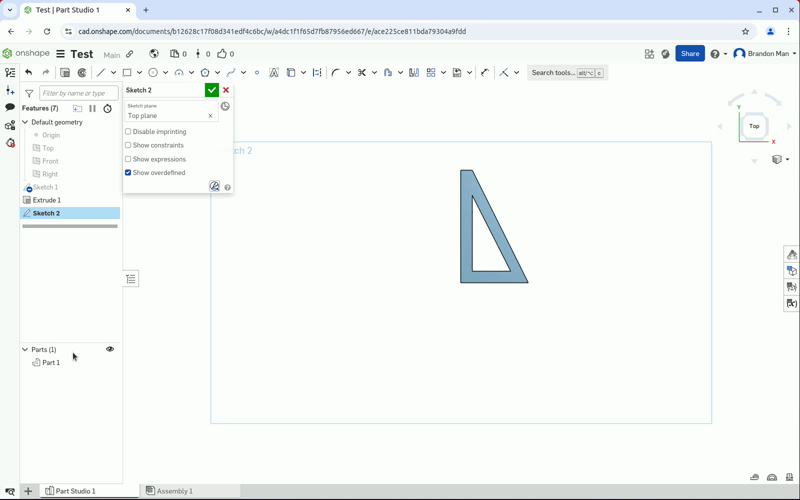
key(y)
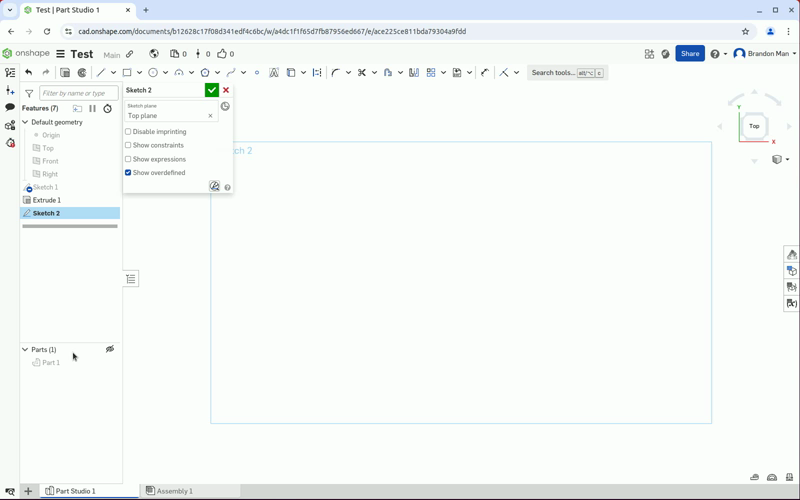
key(l)
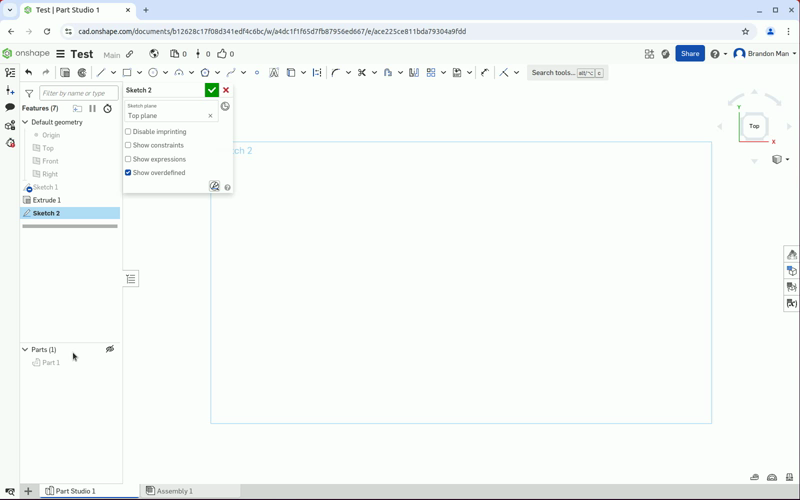
key_down(shift)
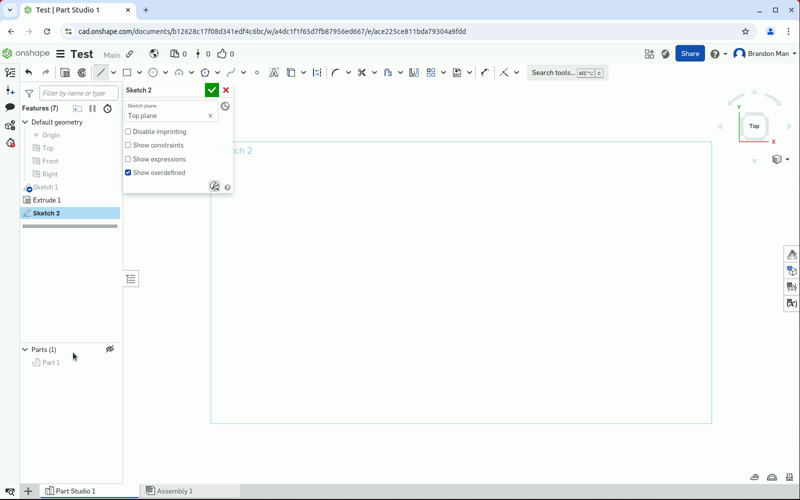
mouse_move(460, 282)
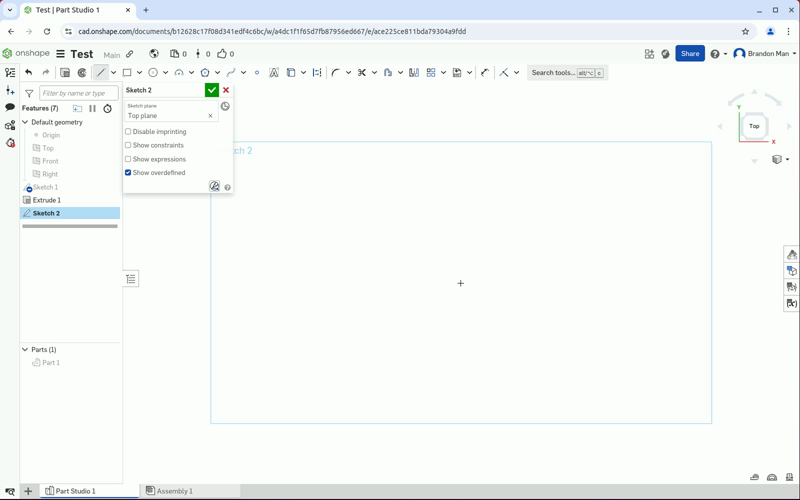
click(460, 282)
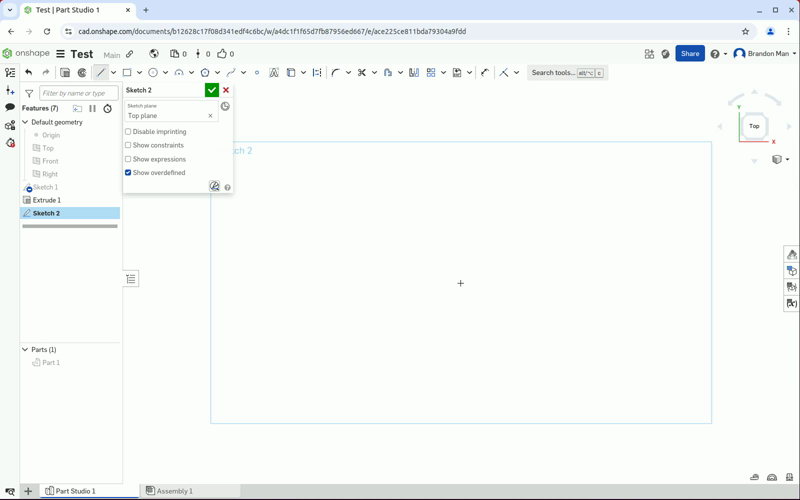
key_up(shift)
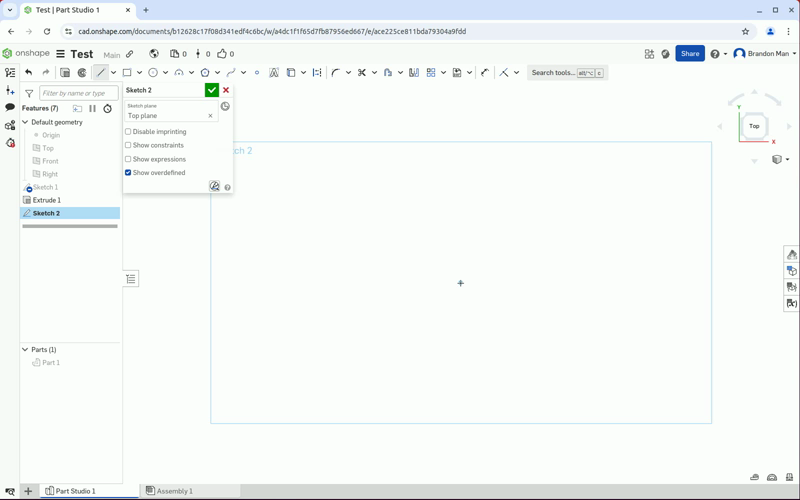
key_down(shift)
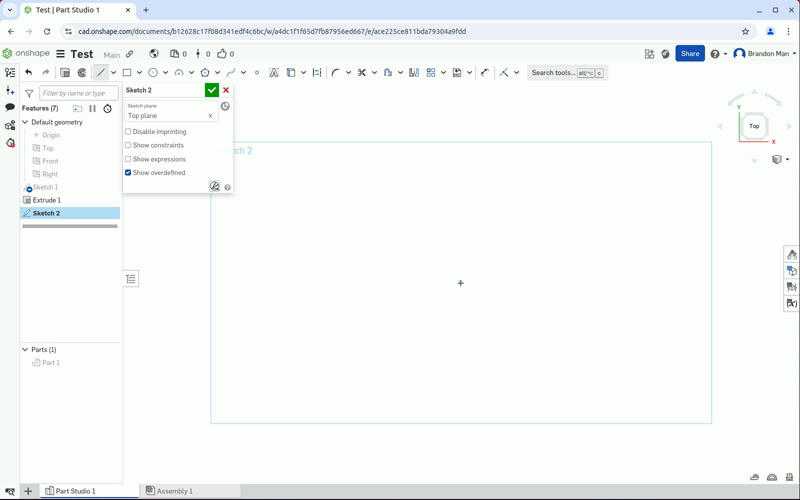
mouse_move(529, 351)
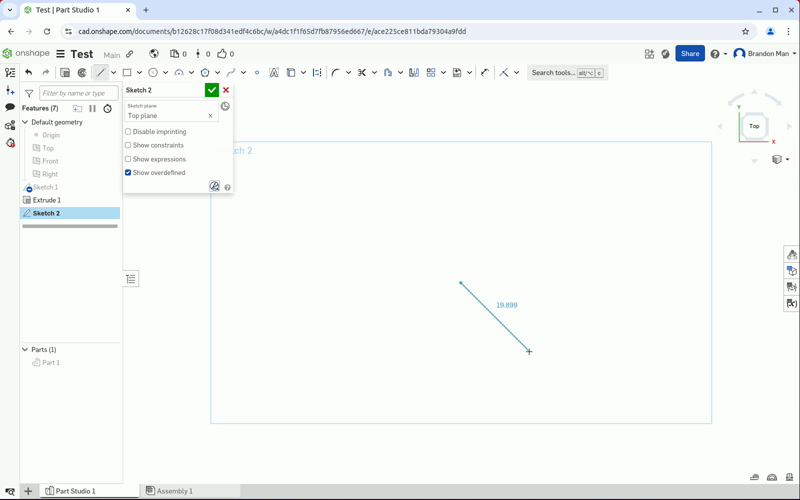
click(529, 351)
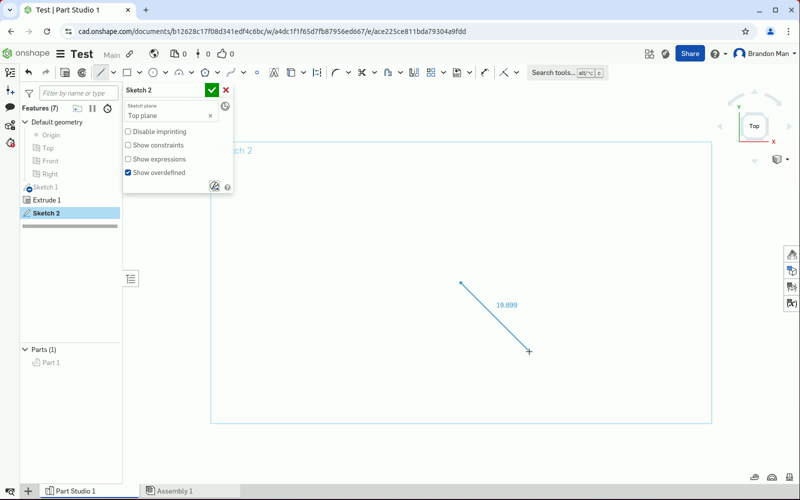
key_up(shift)
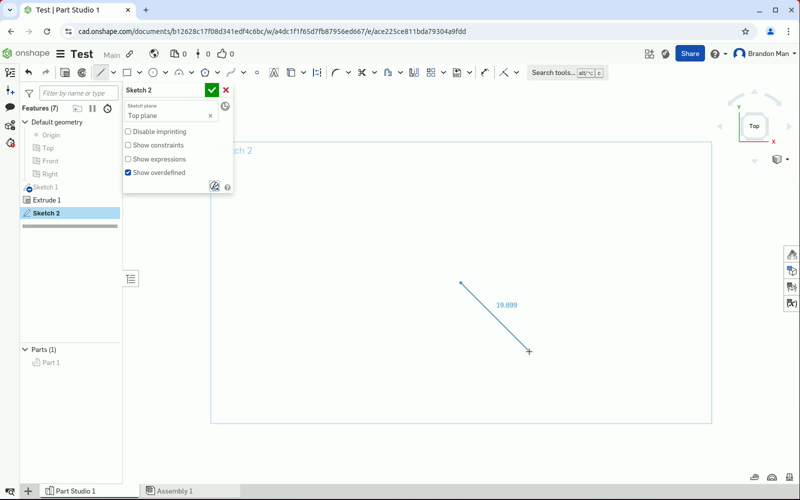
key_down(shift)
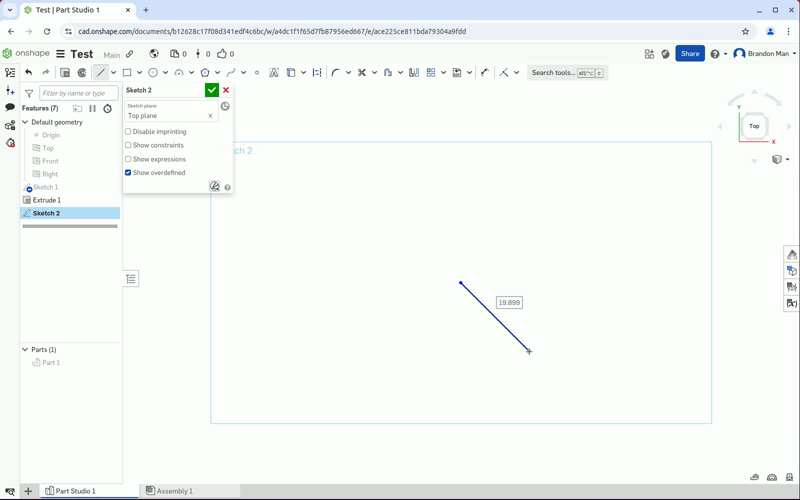
mouse_move(529, 282)
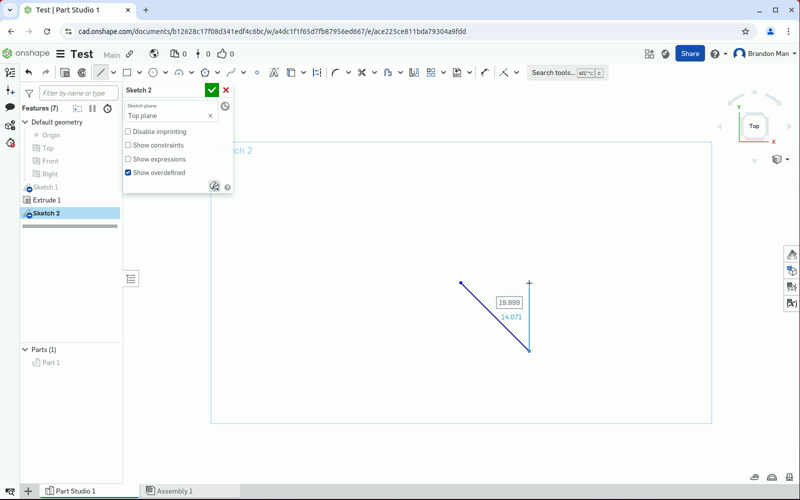
click(529, 282)
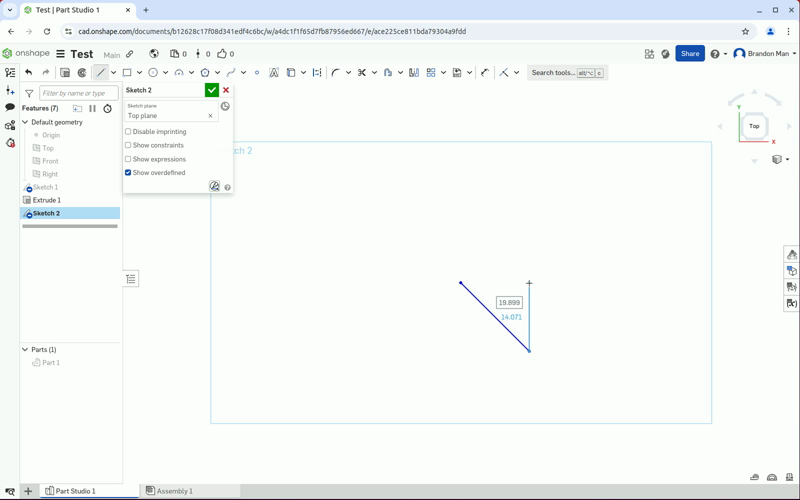
key_up(shift)
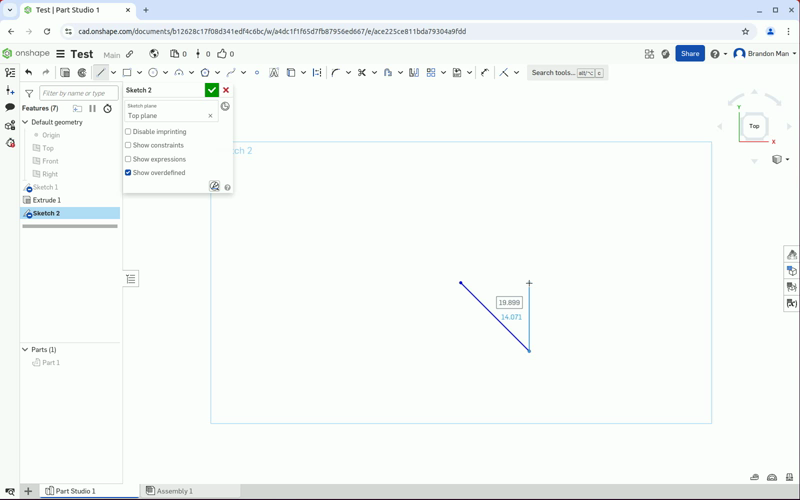
key_down(shift)
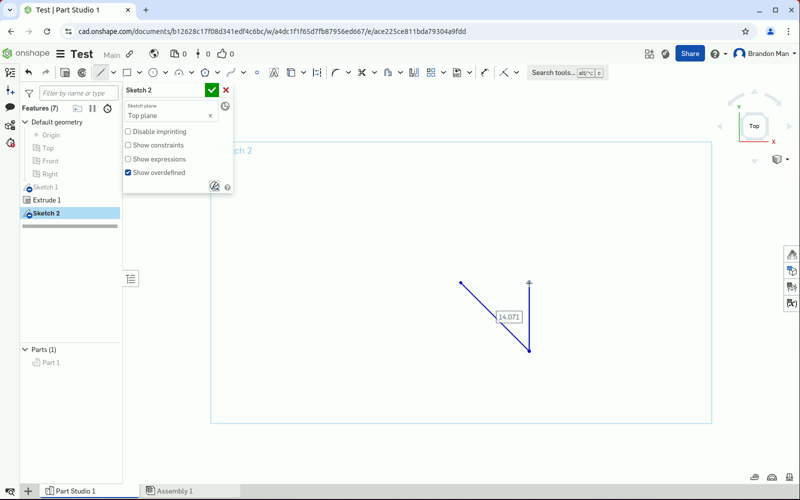
mouse_move(460, 282)
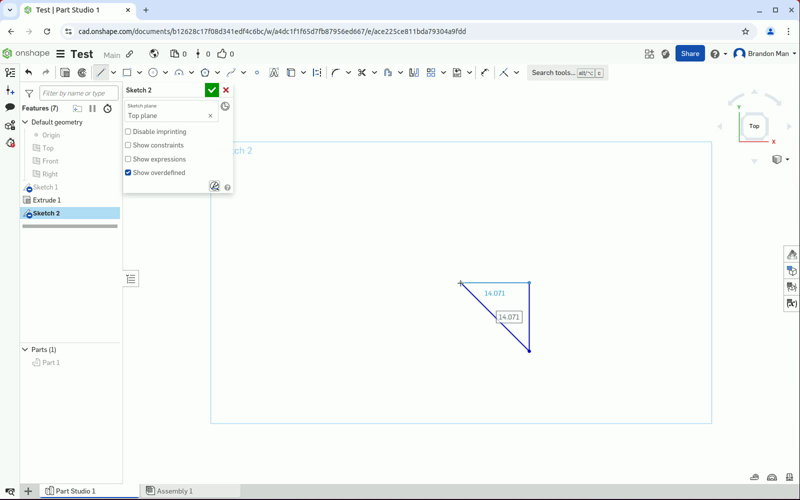
key_up(shift)
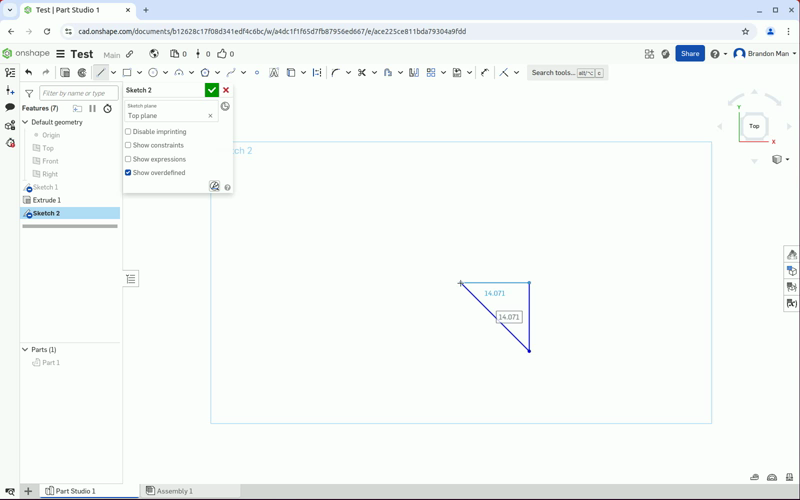
click(460, 282)
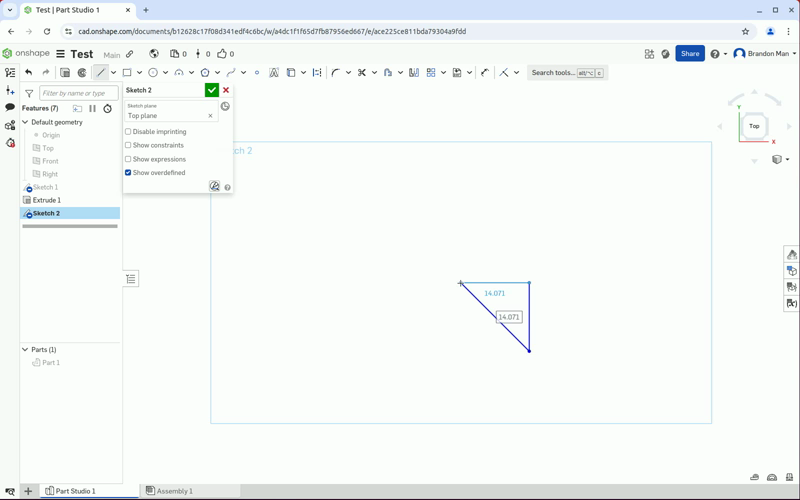
key(esc)
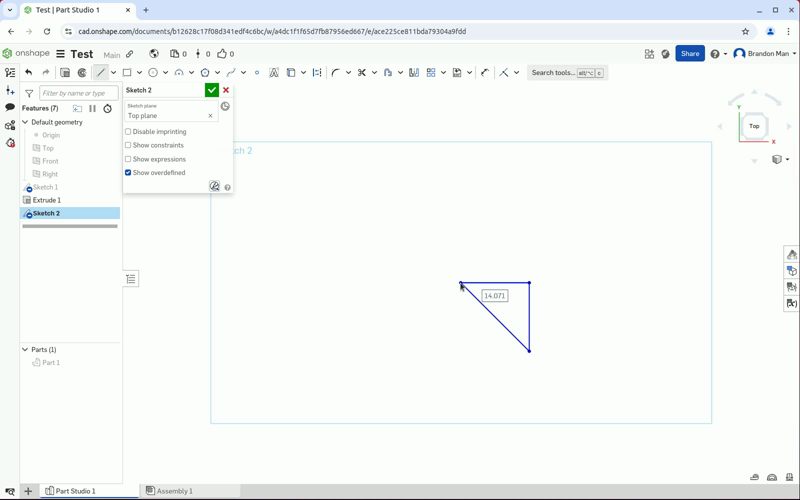
key(l)
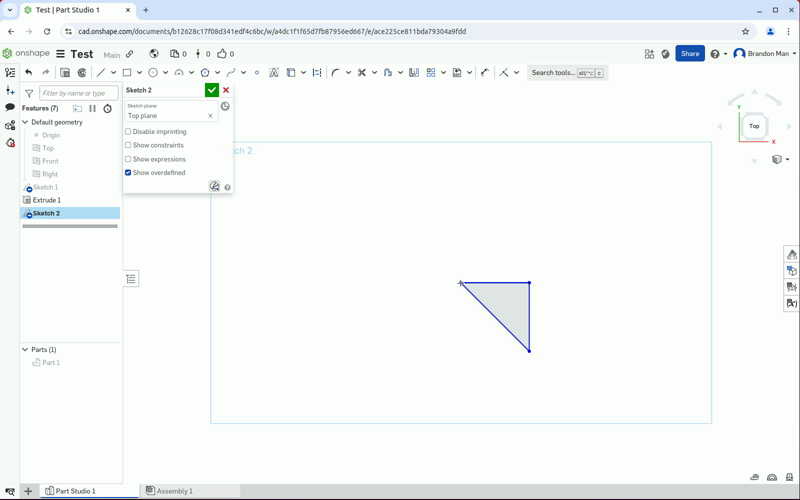
key_down(shift)
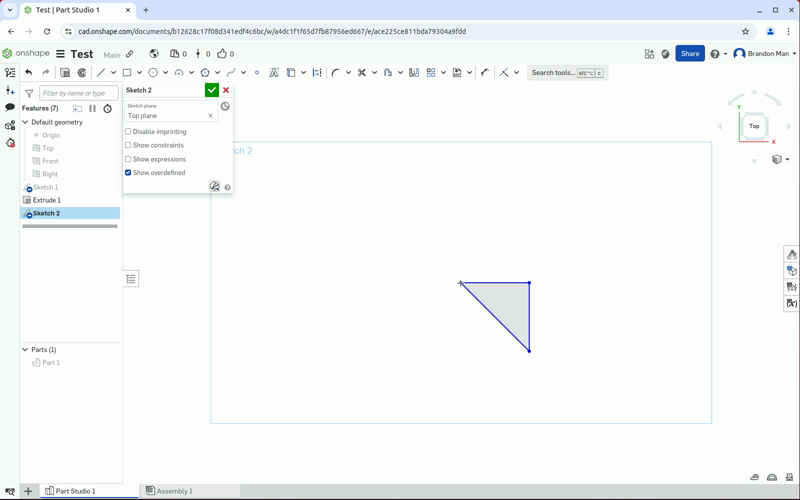
mouse_move(488, 294)
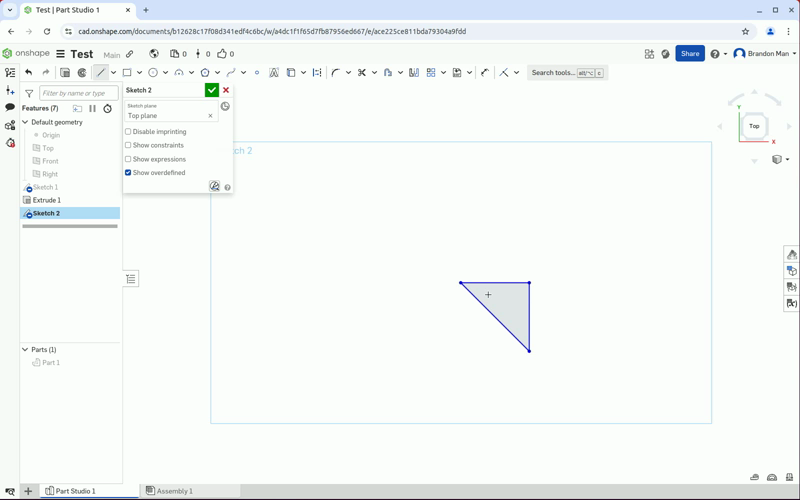
click(488, 294)
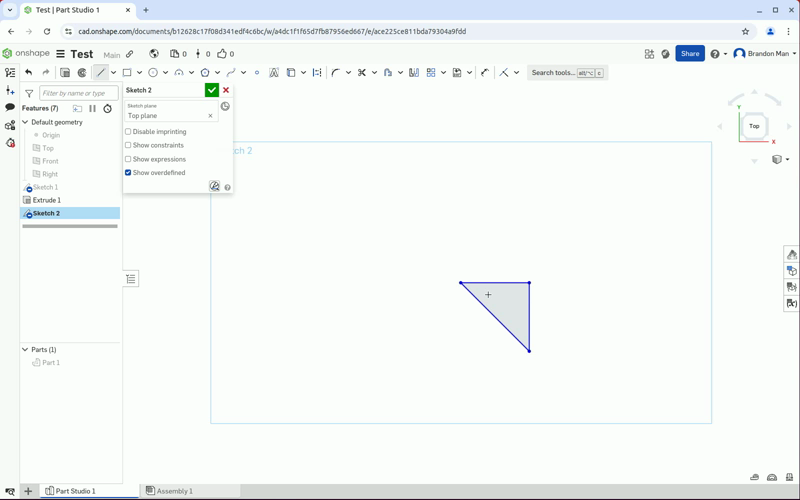
key_up(shift)
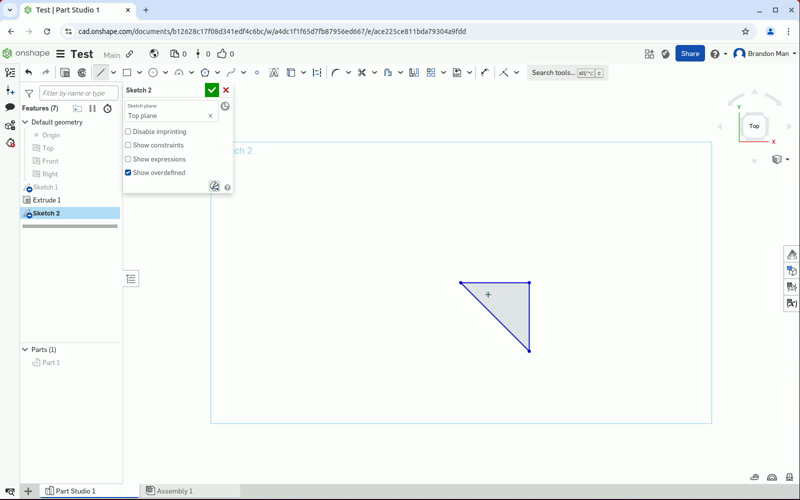
key_down(shift)
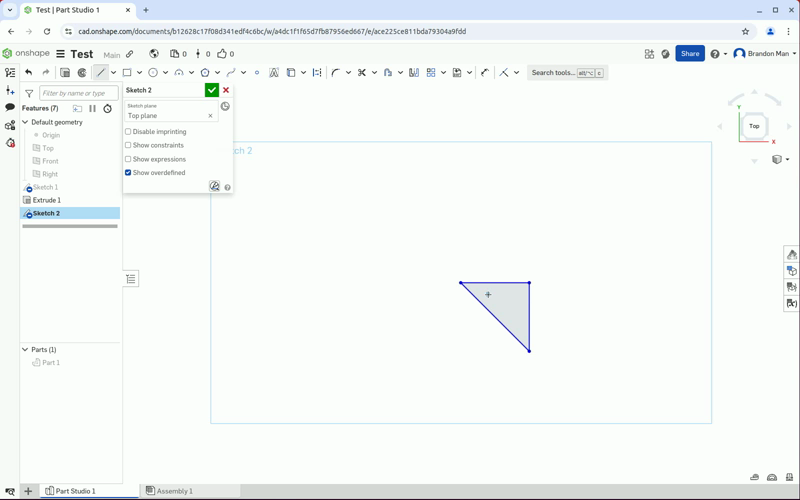
mouse_move(518, 294)
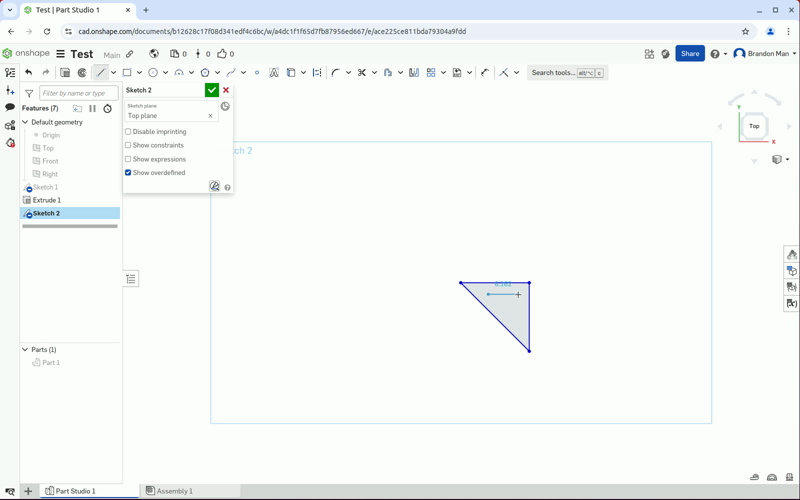
mouse_move(517, 324)
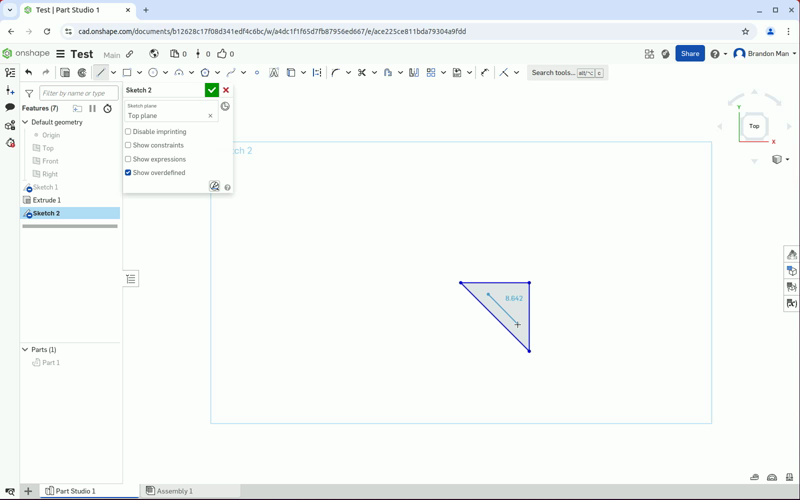
click(517, 324)
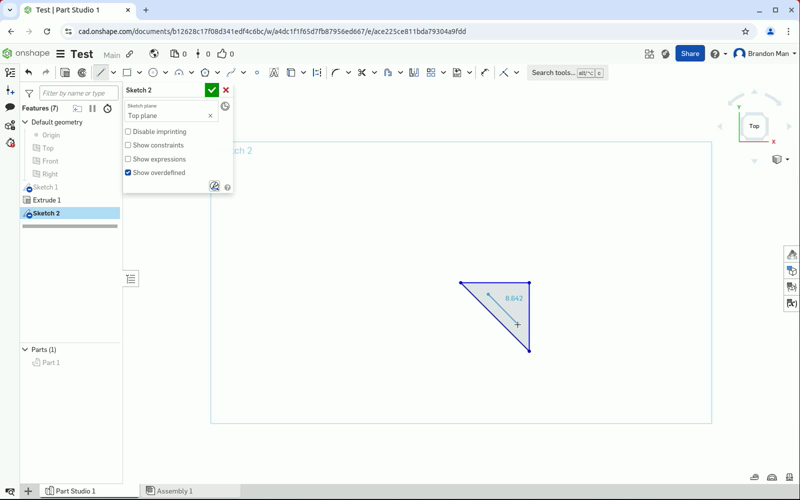
key_up(shift)
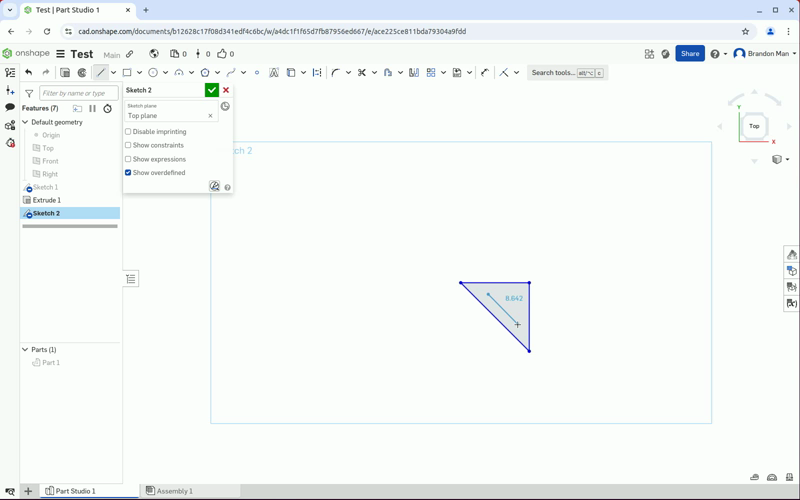
key_down(shift)
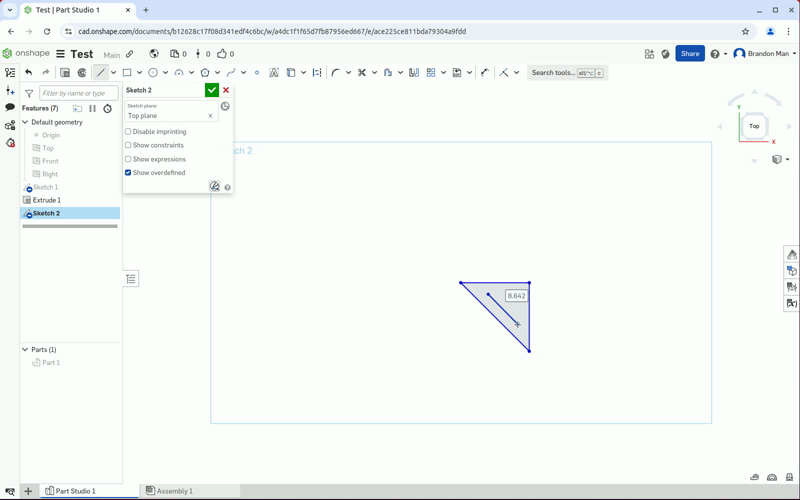
mouse_move(547, 324)
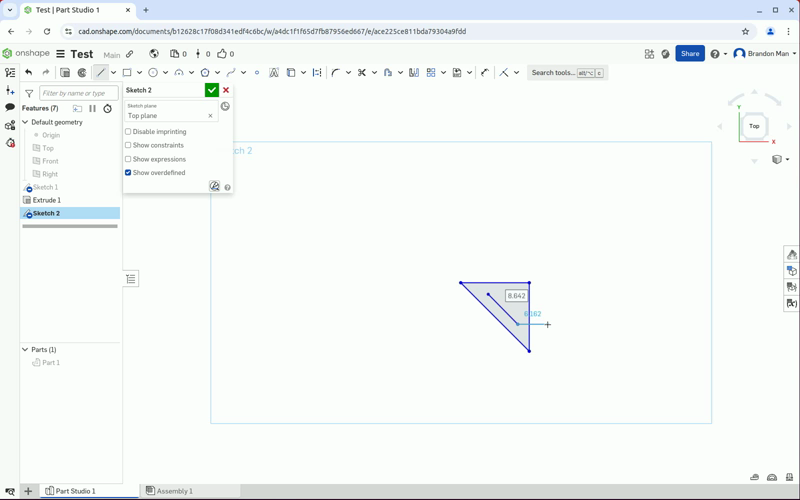
mouse_move(517, 294)
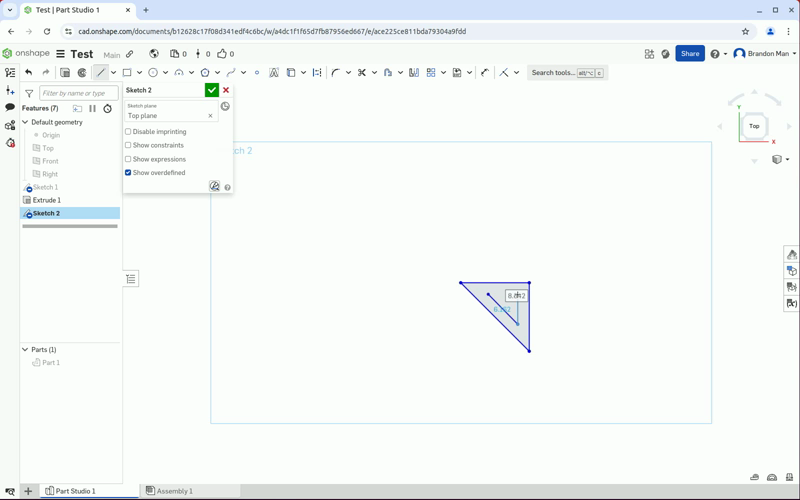
click(517, 294)
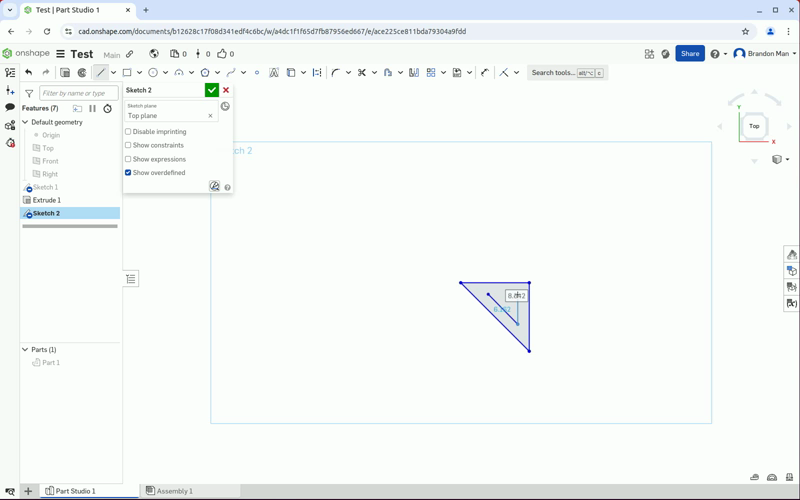
key_up(shift)
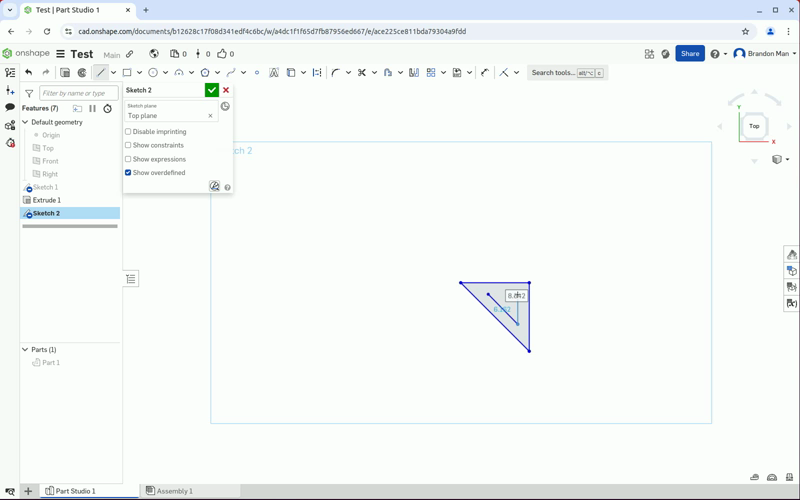
mouse_move(547, 294)
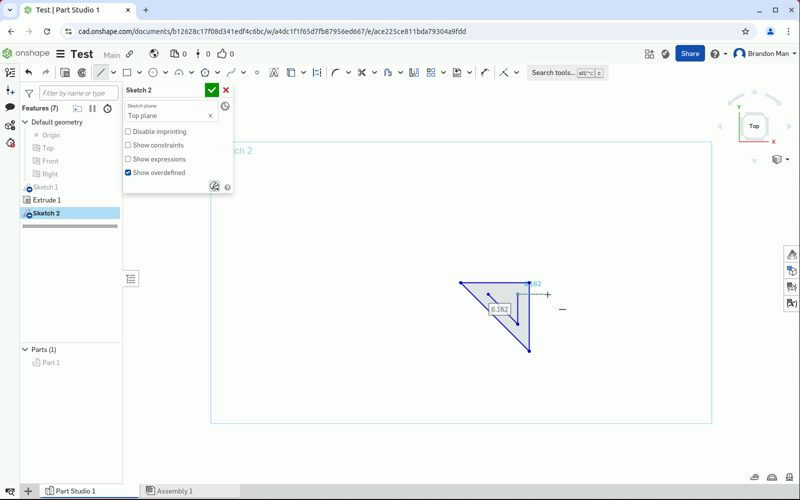
key_down(shift)
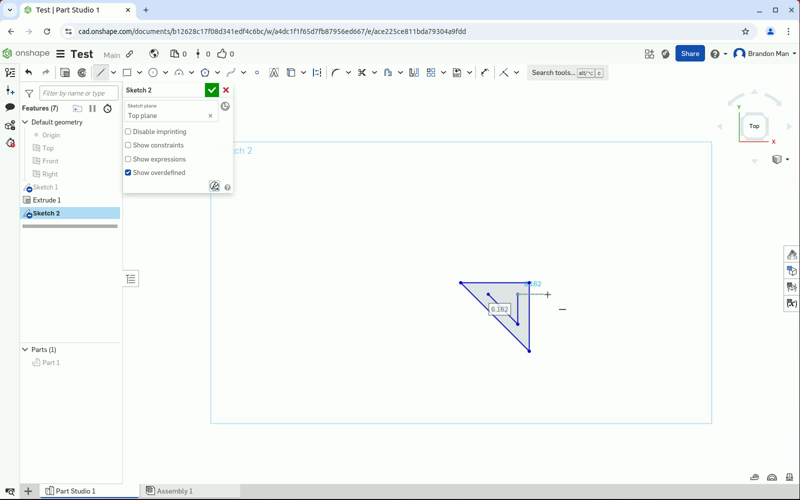
mouse_move(488, 294)
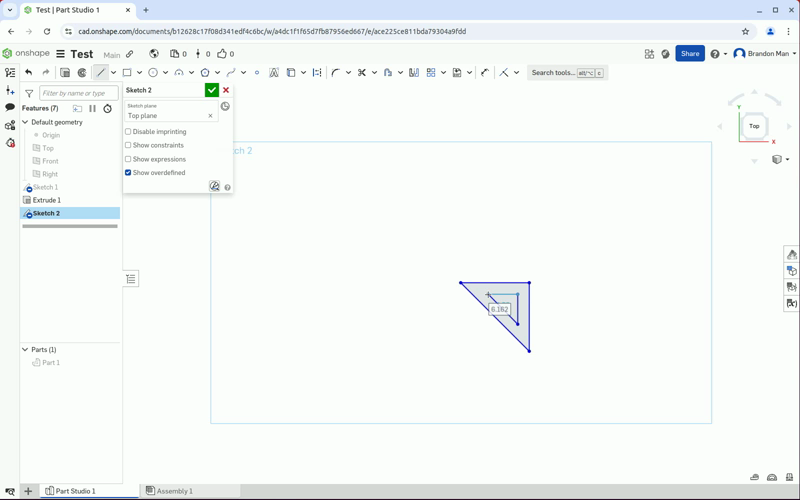
key_up(shift)
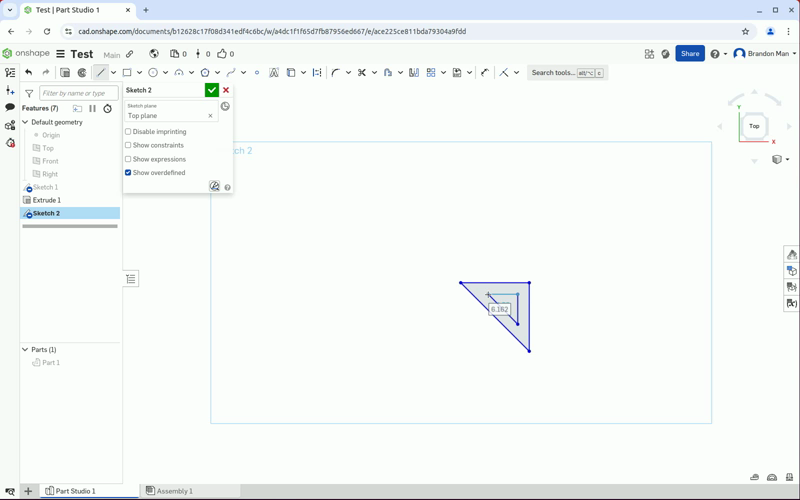
click(488, 294)
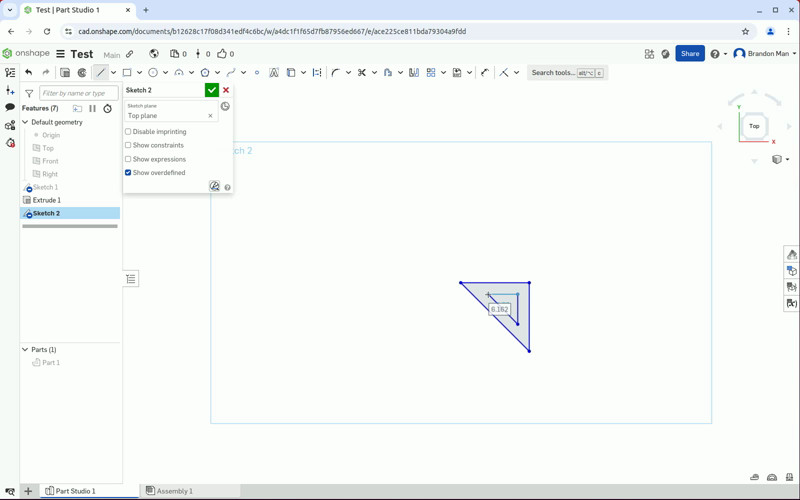
key(esc)
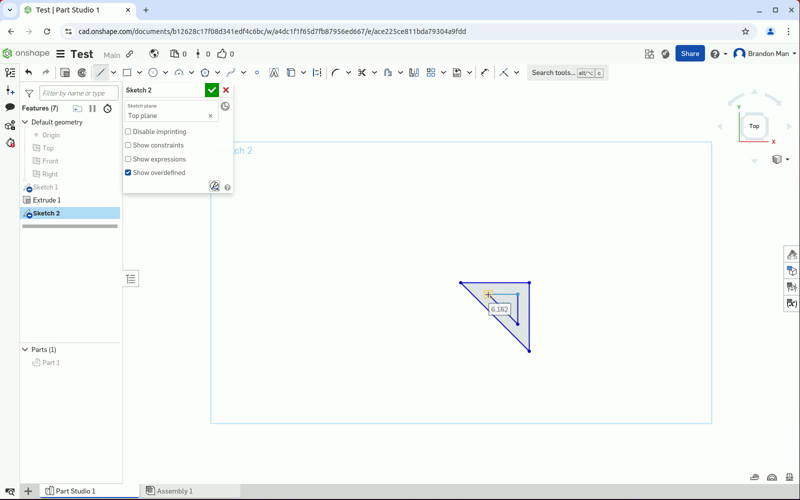
mouse_move(518, 338)
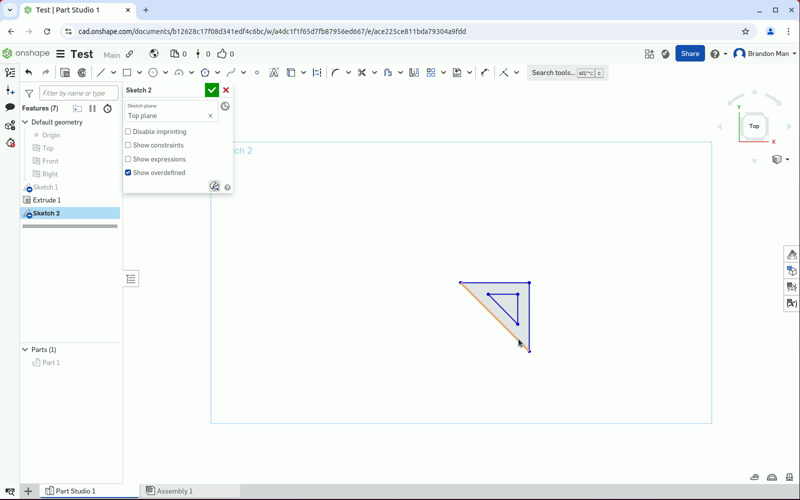
click(518, 338)
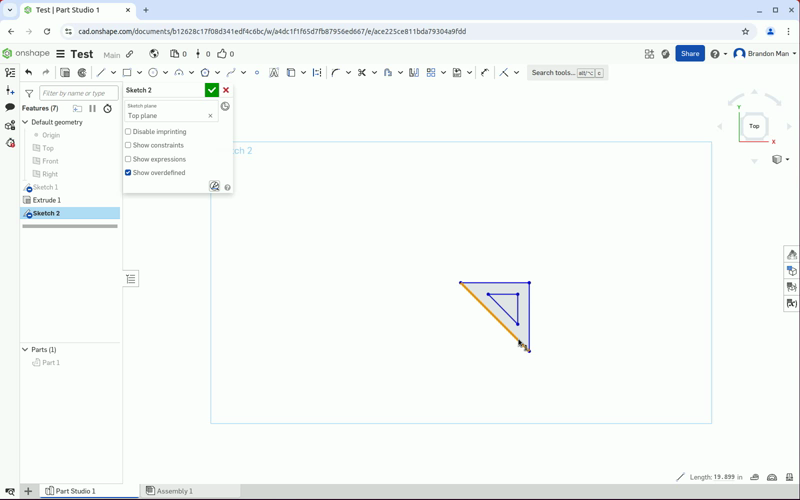
mouse_move(73, 352)
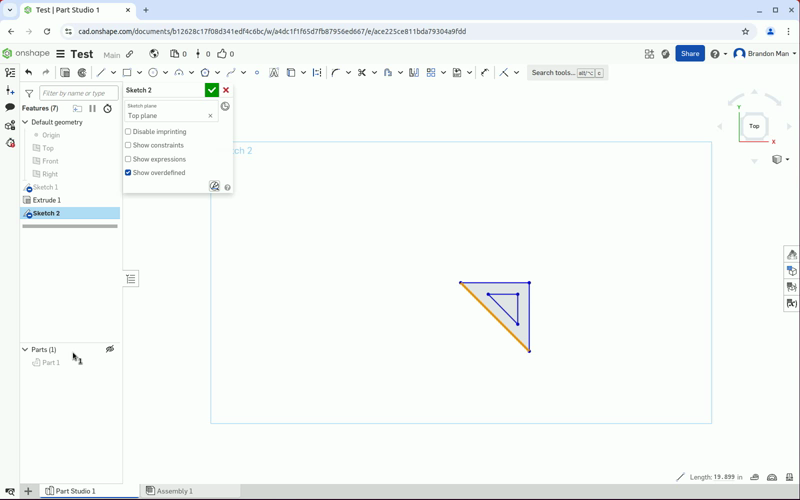
key(shift+y)
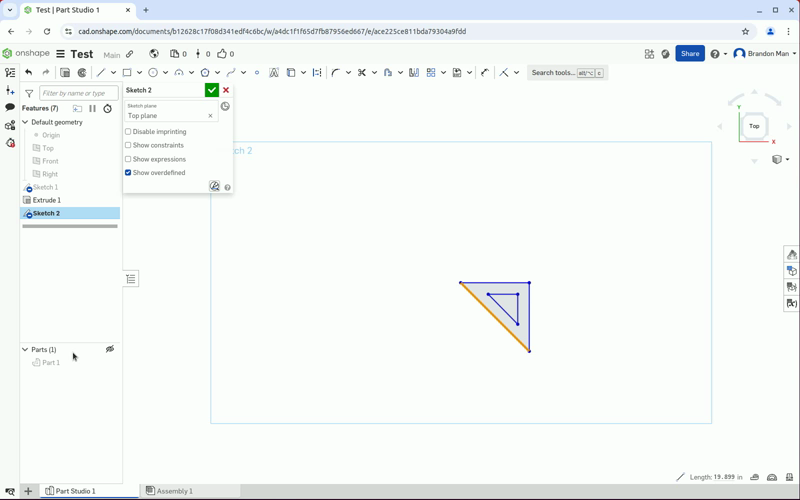
key(shift+e)
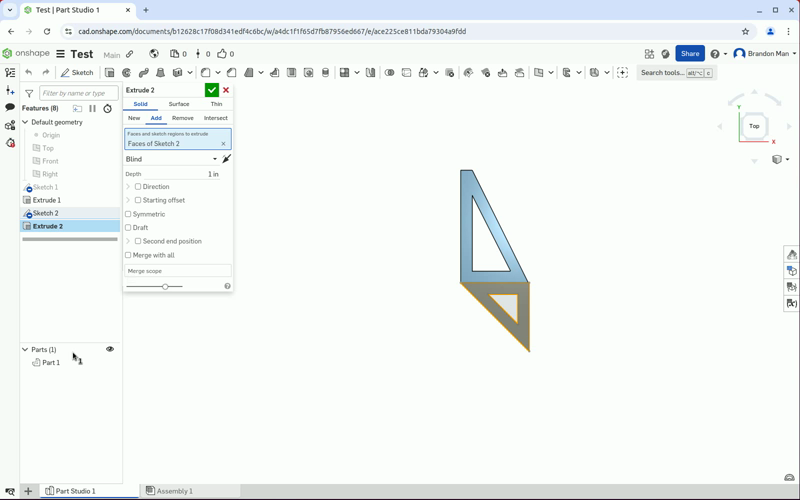
mouse_move(143, 106)
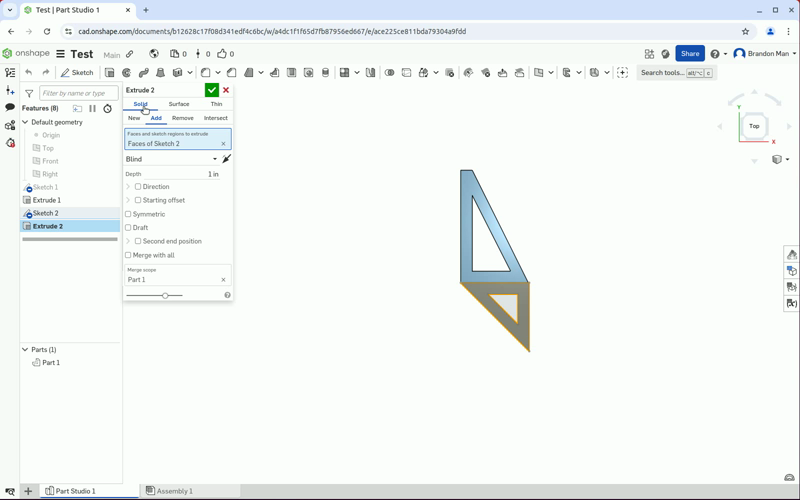
click(143, 106)
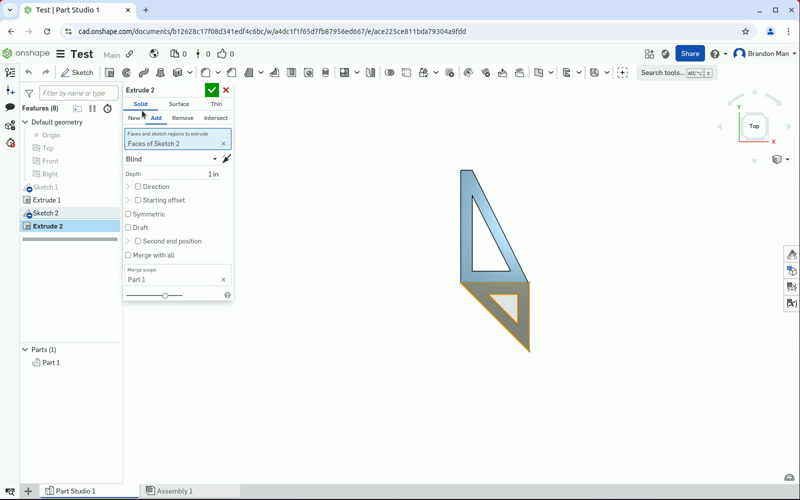
mouse_move(137, 120)
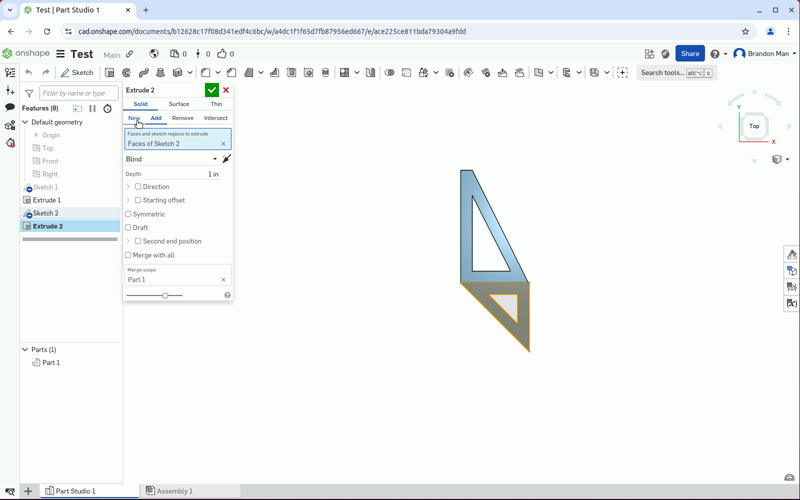
click(137, 120)
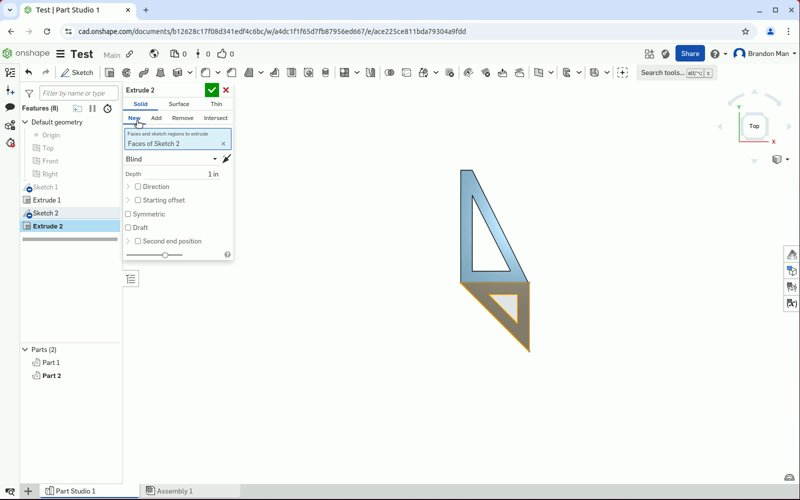
key(tab, 4)
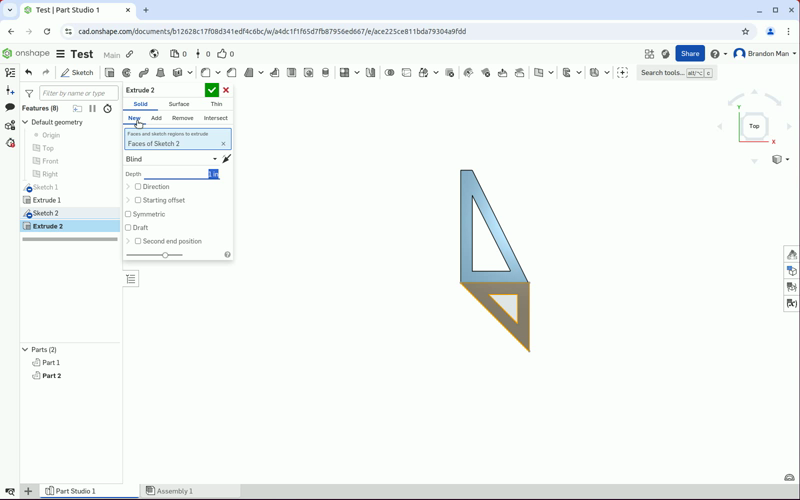
text(0.241)
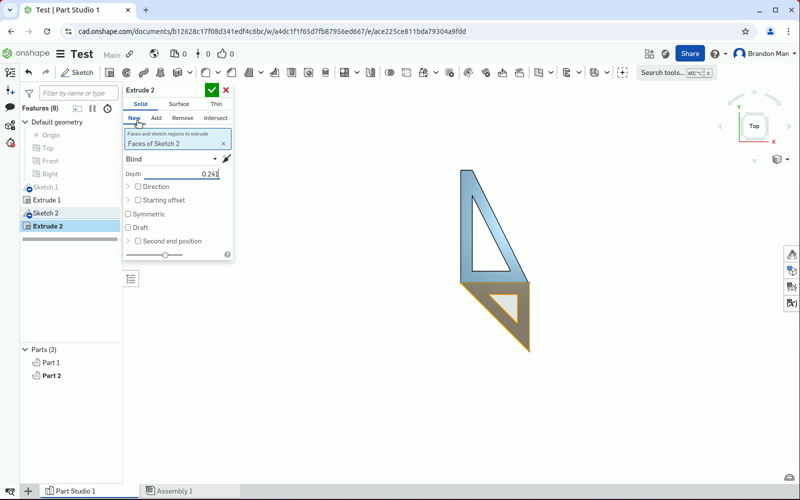
key(enter)
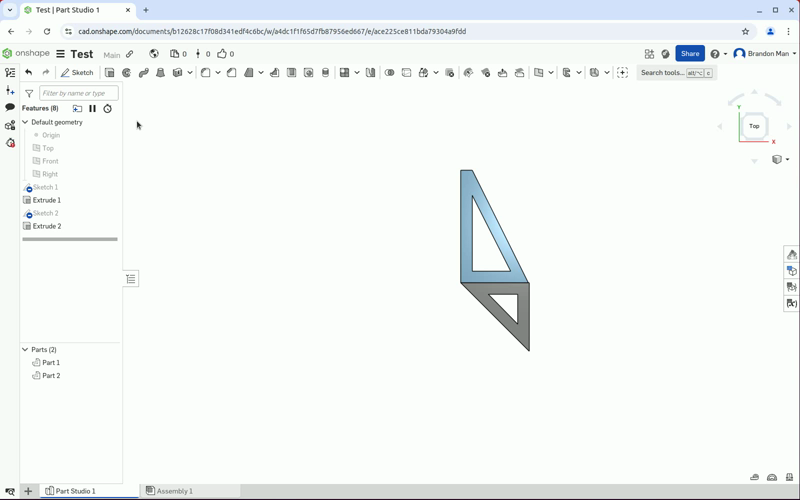
key(shift+h)
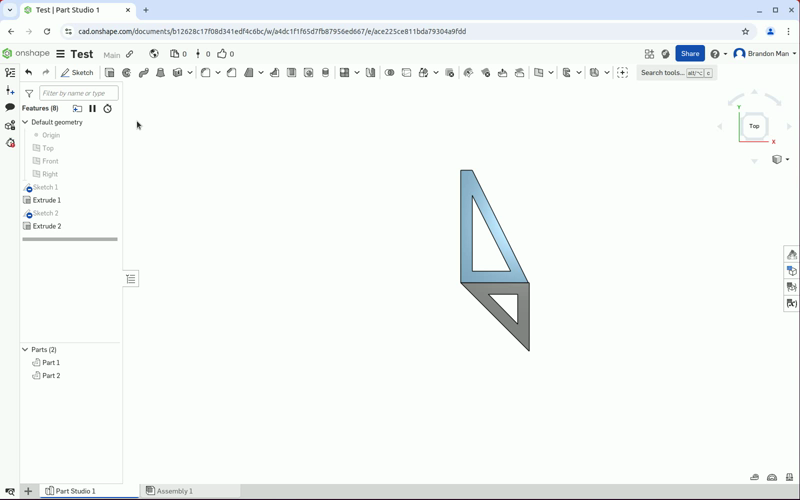
key(shift+h)
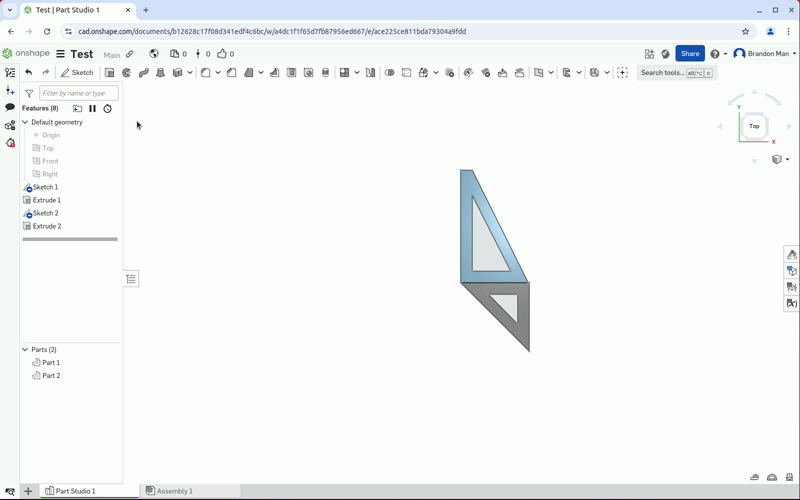
key(shift+7)
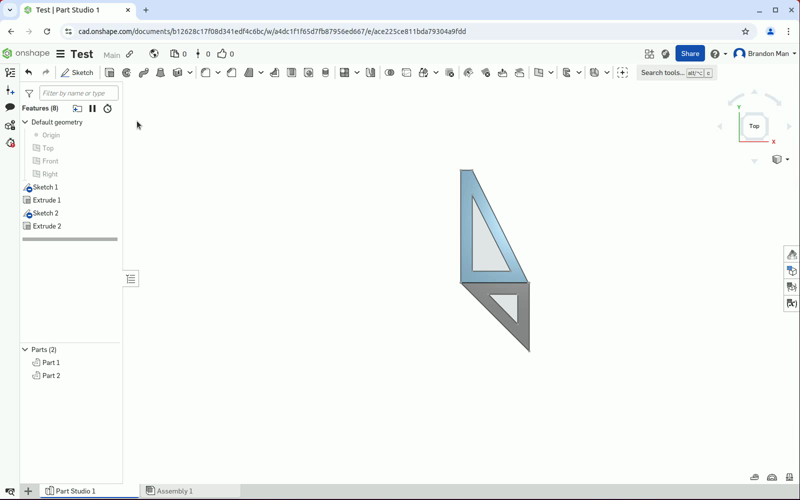
key(up, 3)
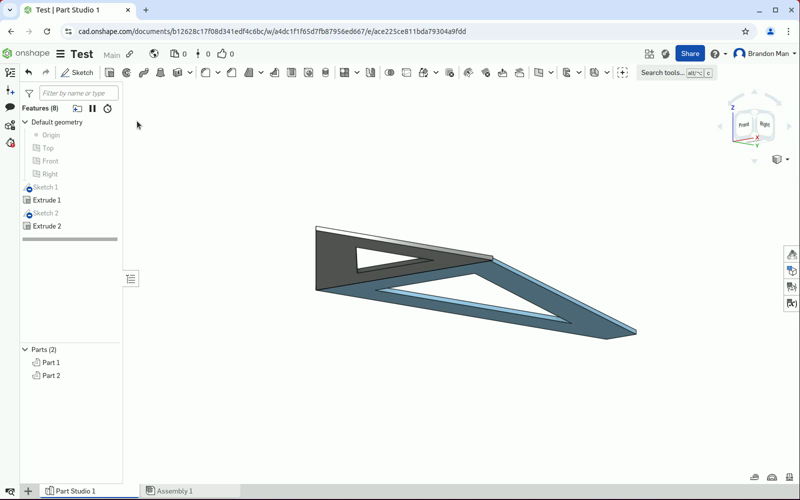
key(left, 3)
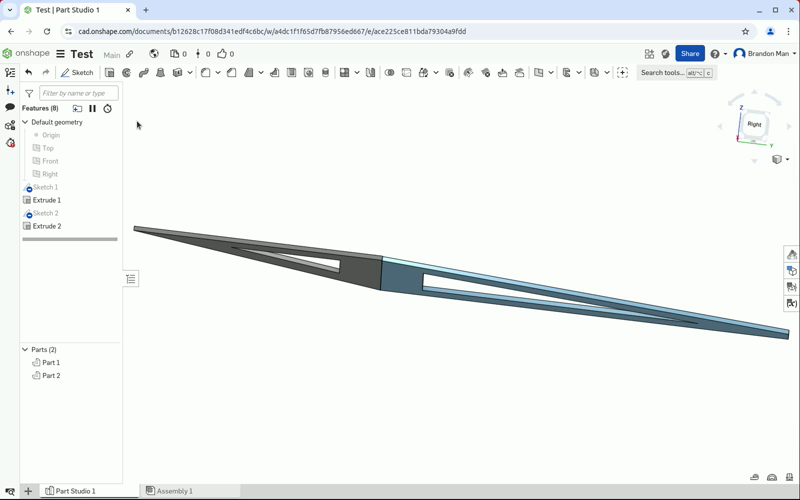
key(right, 3)
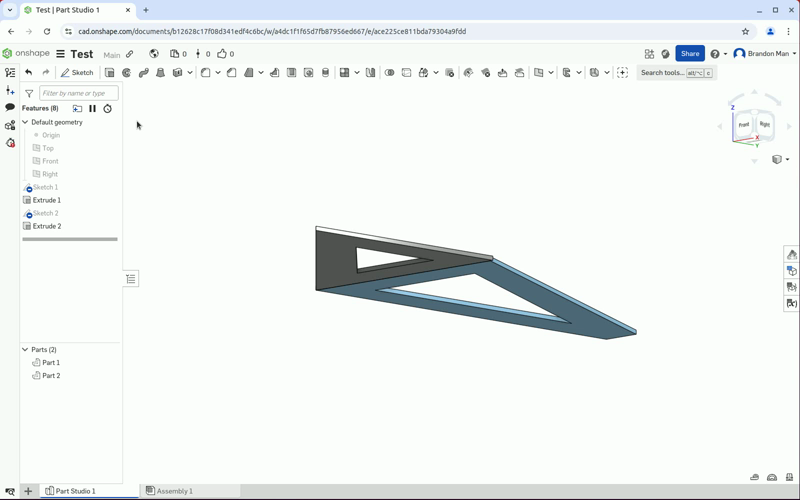
key(down, 3)
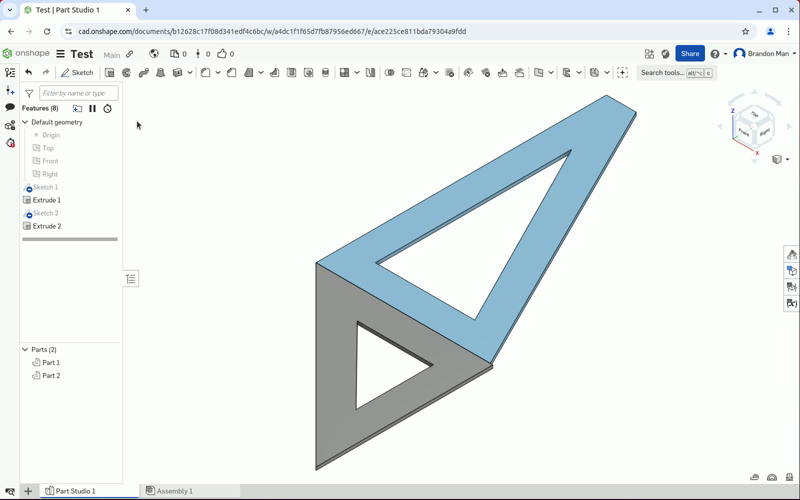
mouse_move(73, 189)
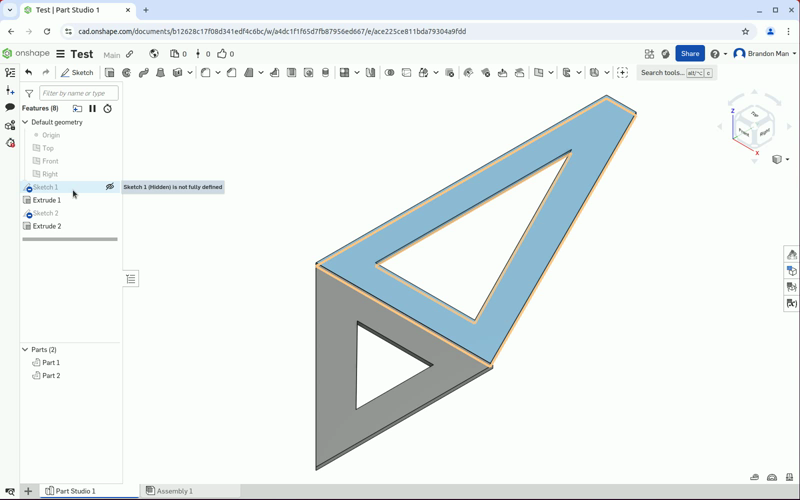
click(73, 189)